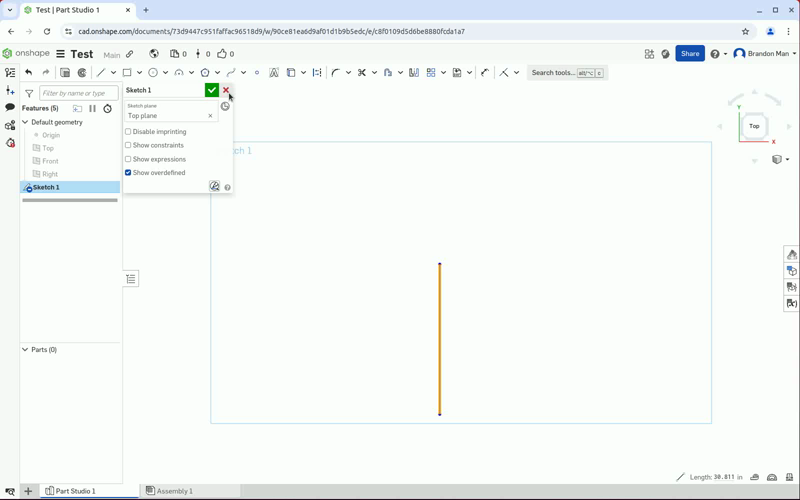
key(shift+h)
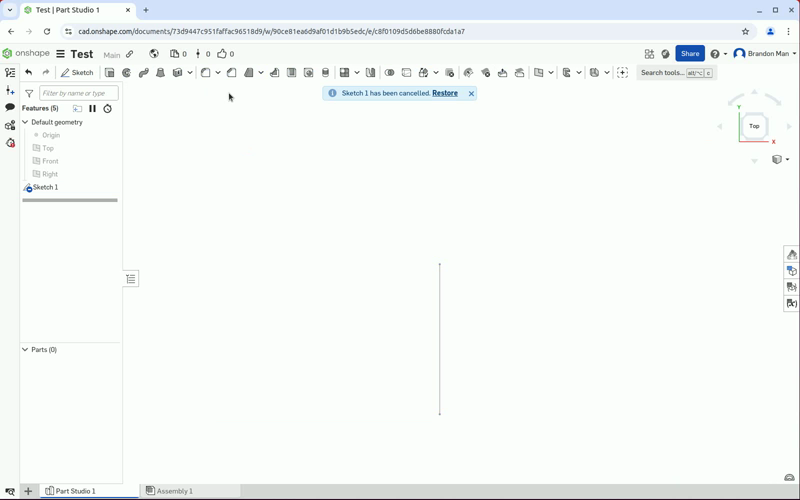
key(shift+s)
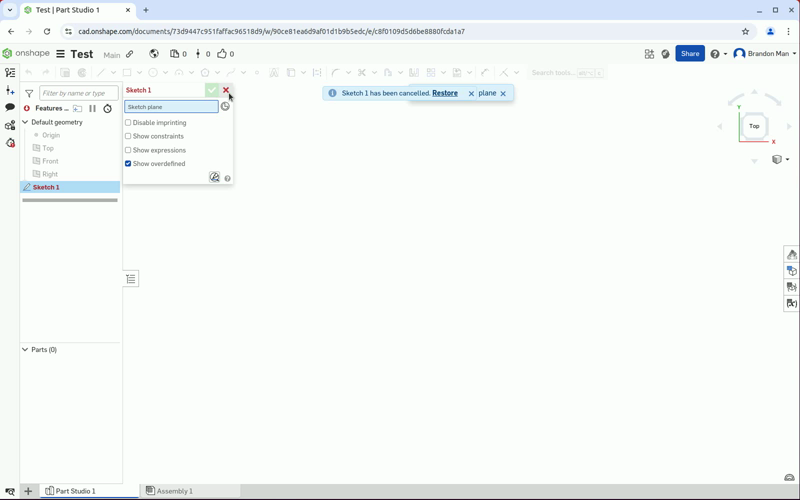
mouse_move(73, 150)
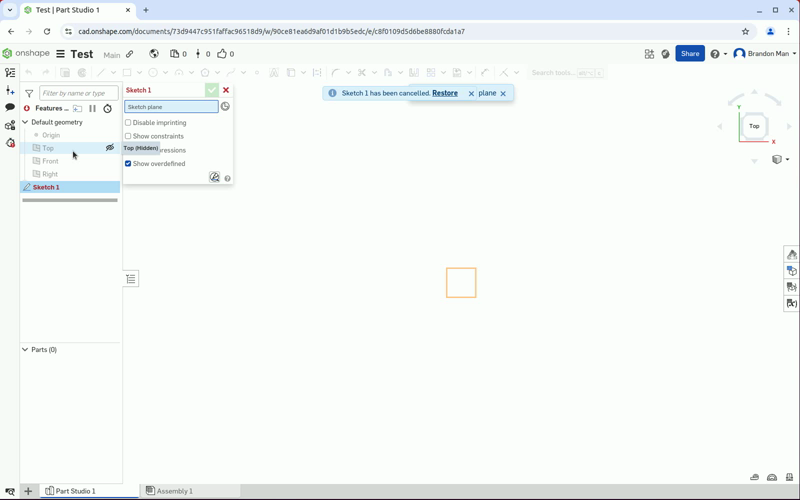
click(73, 150)
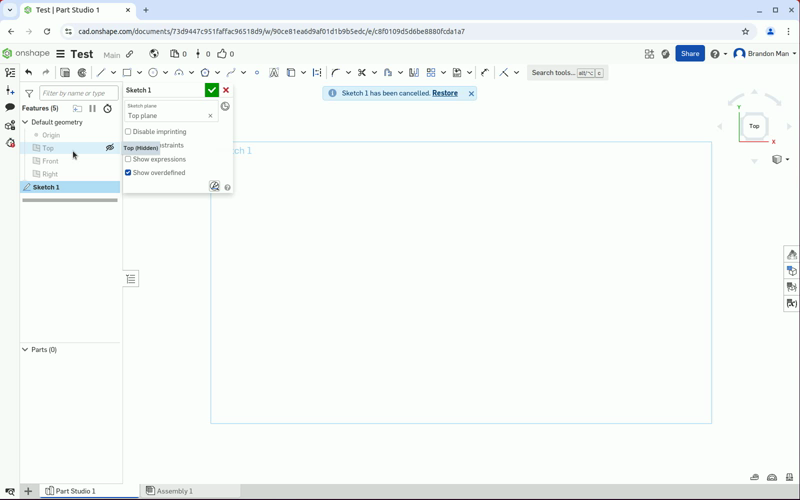
mouse_move(73, 352)
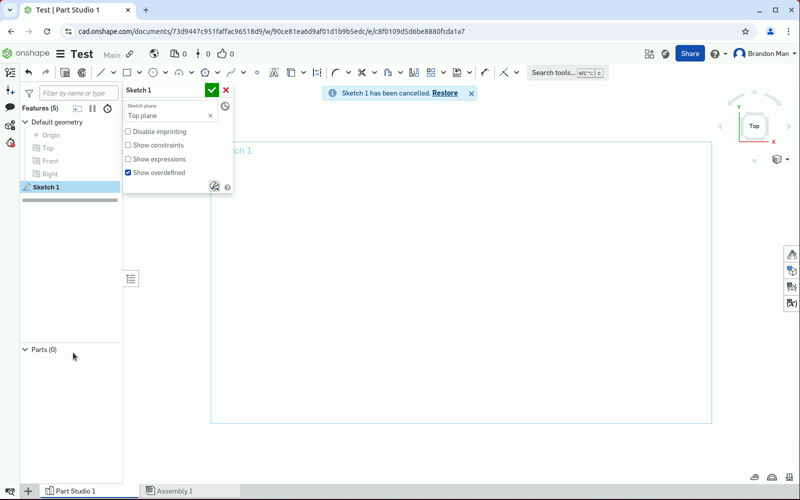
key(y)
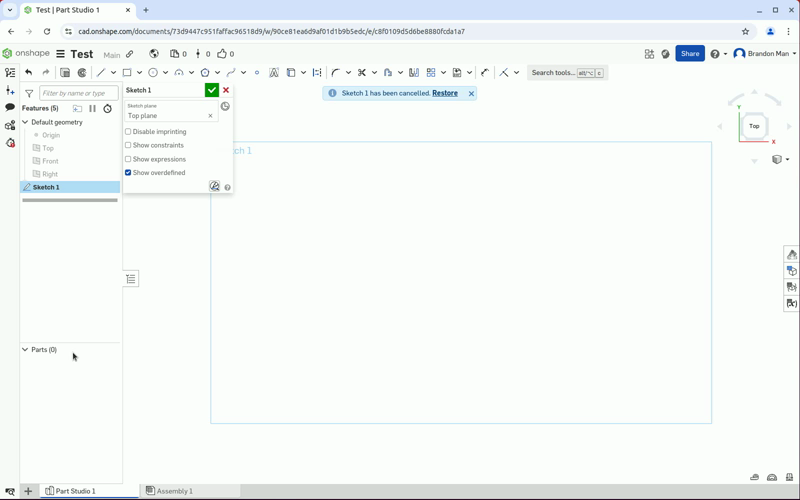
key(l)
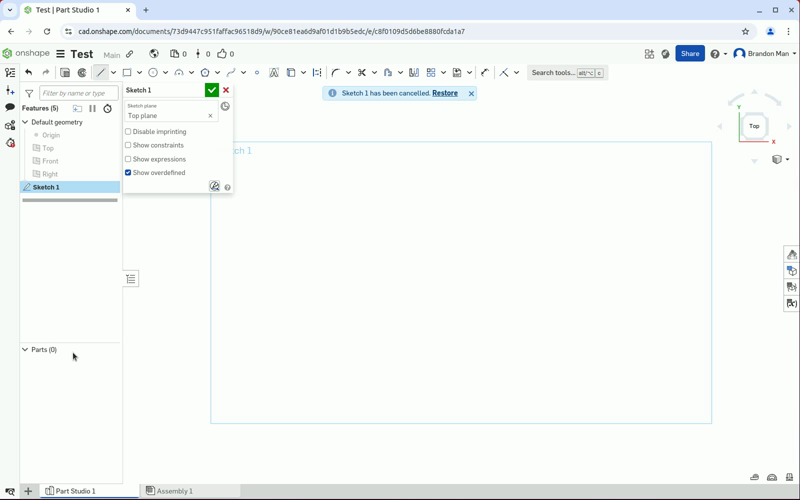
key_down(shift)
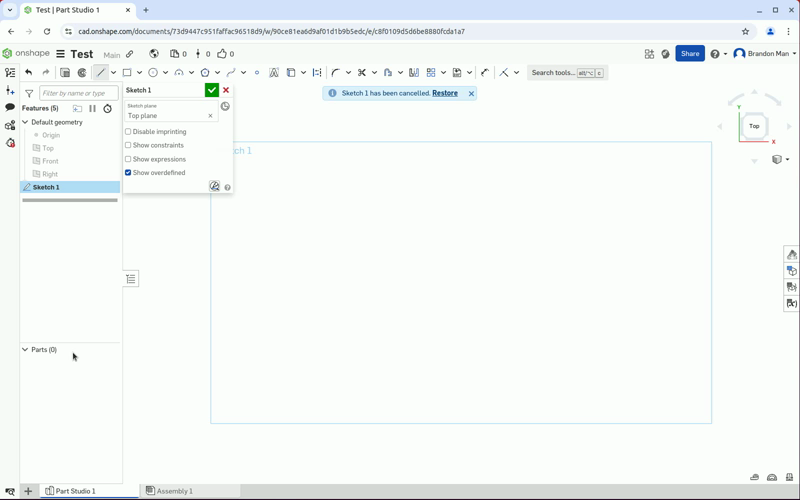
mouse_move(348, 313)
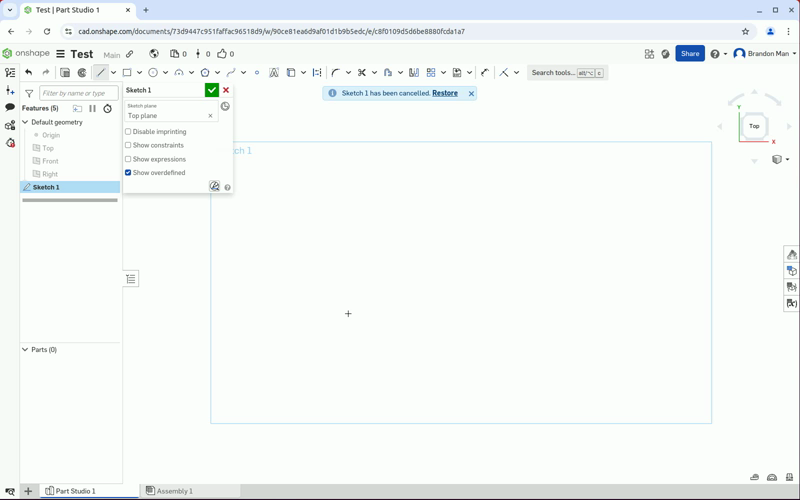
click(348, 313)
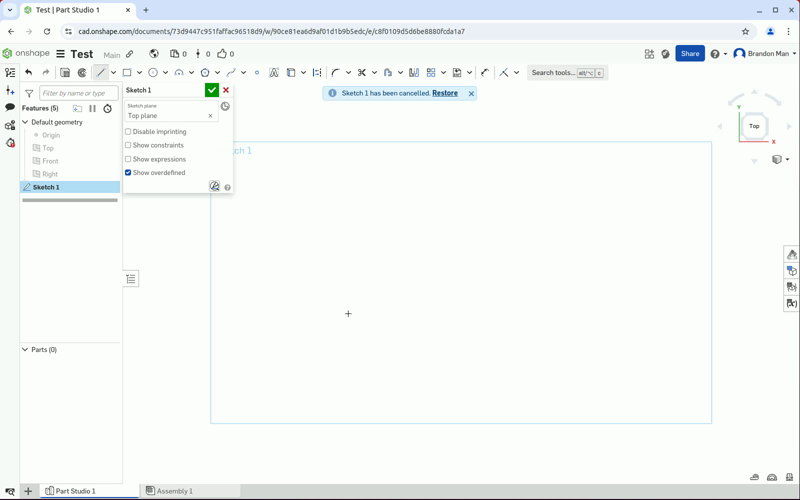
key_up(shift)
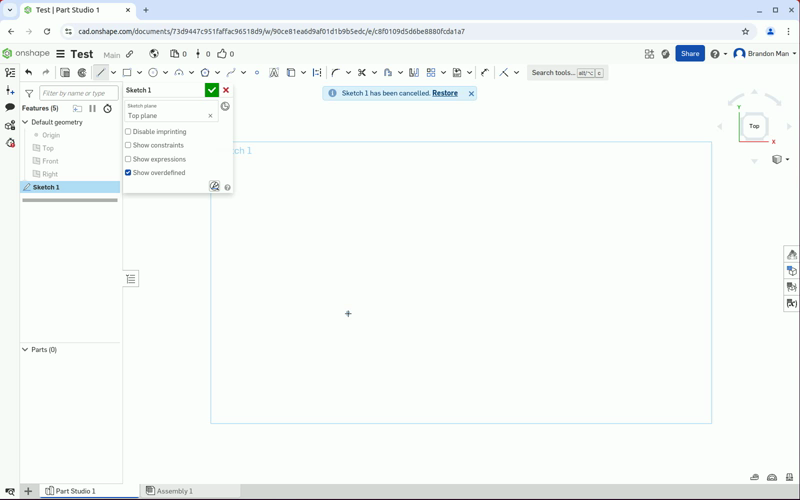
key_down(shift)
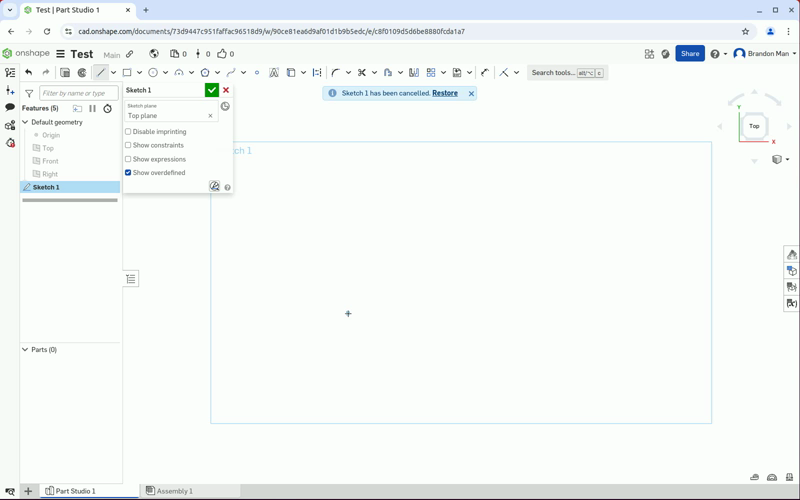
mouse_move(543, 313)
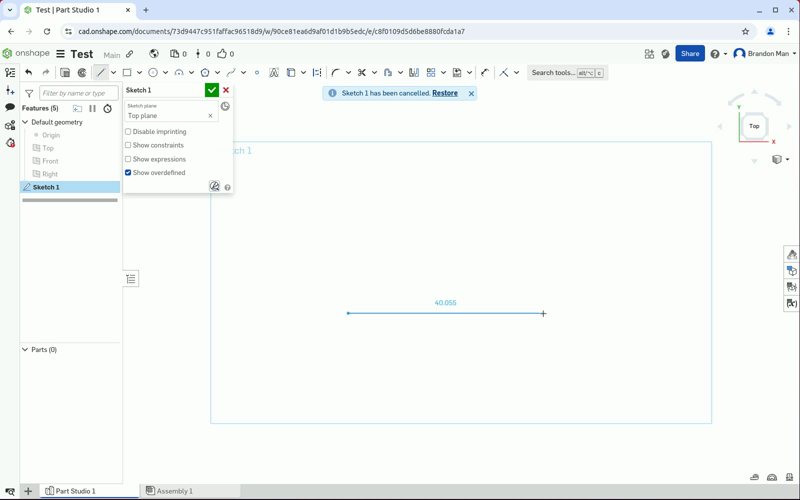
click(543, 313)
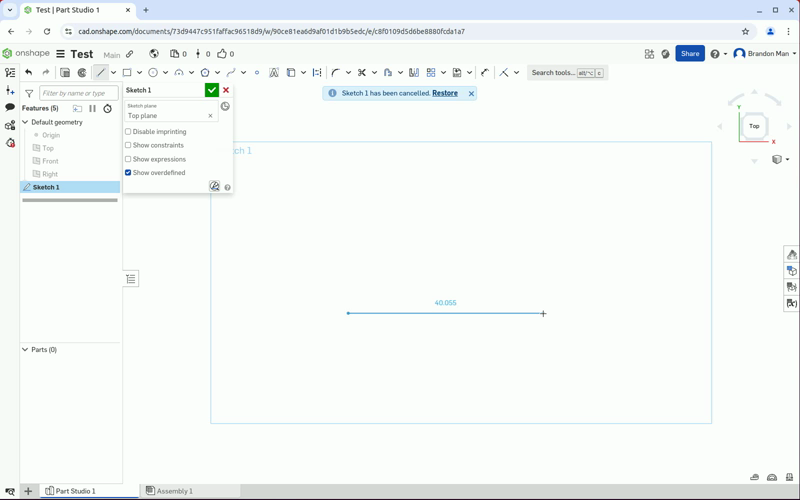
key_up(shift)
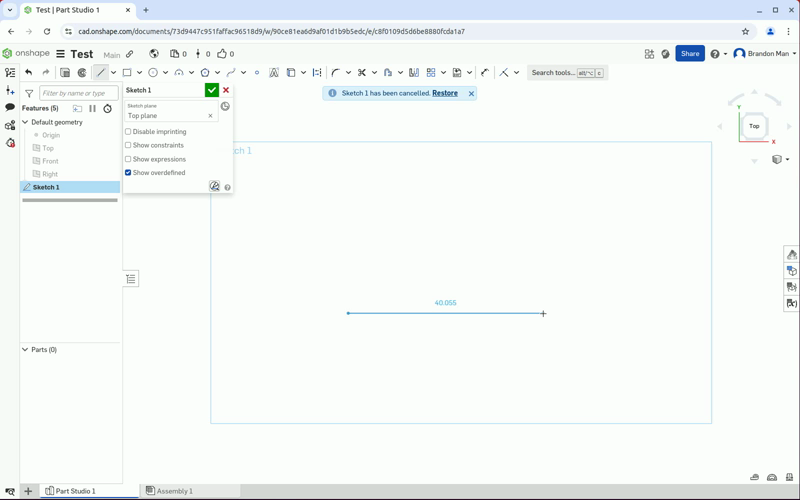
key_down(shift)
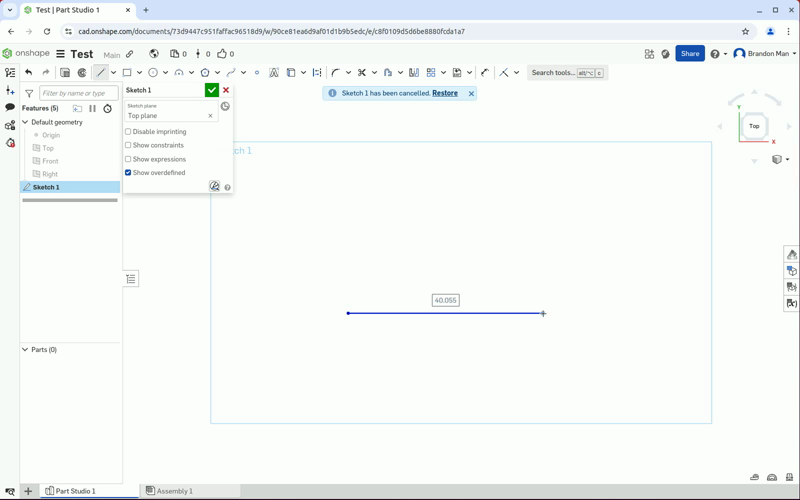
mouse_move(543, 216)
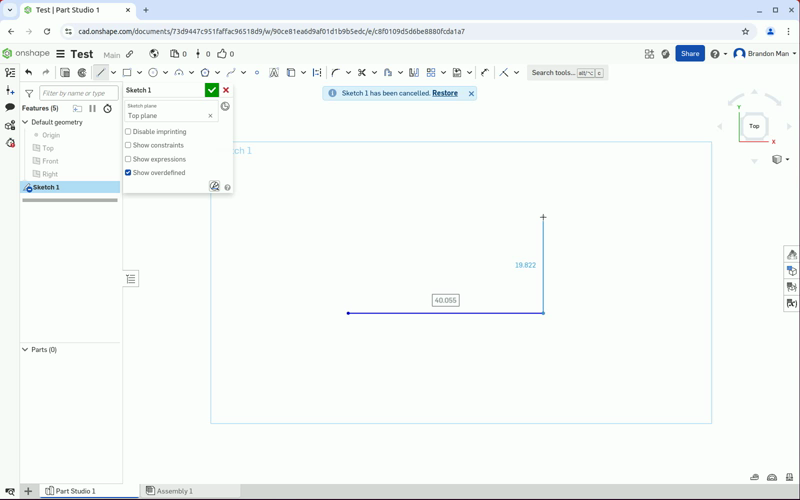
click(543, 216)
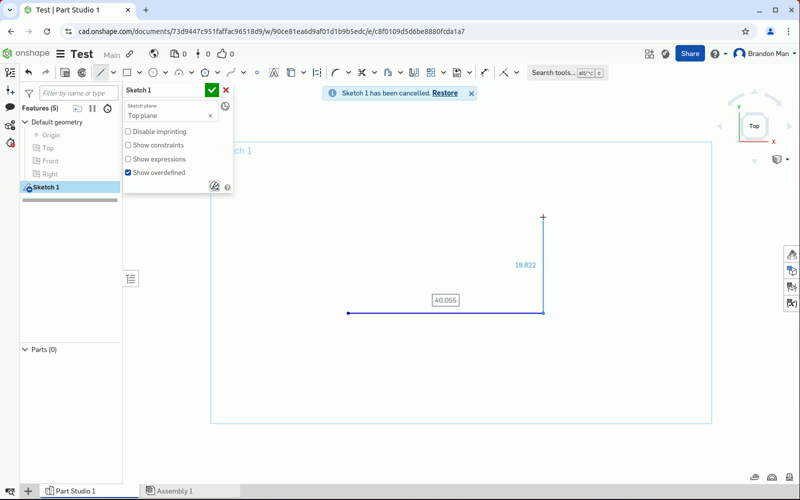
key_up(shift)
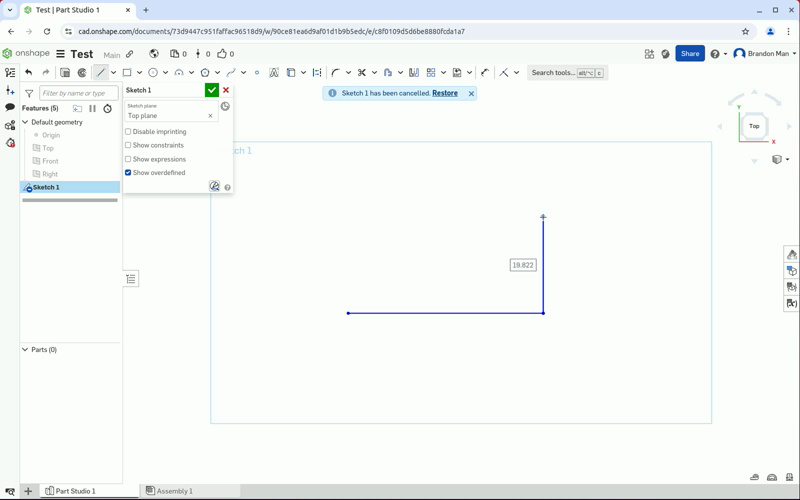
key_down(shift)
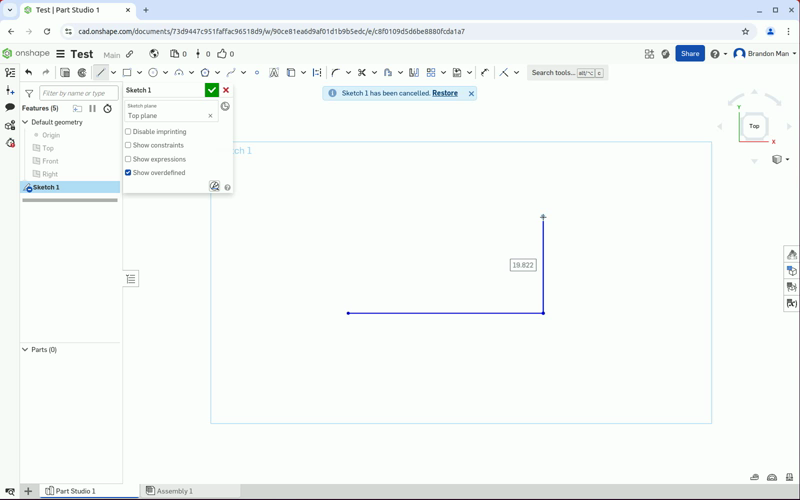
mouse_move(348, 216)
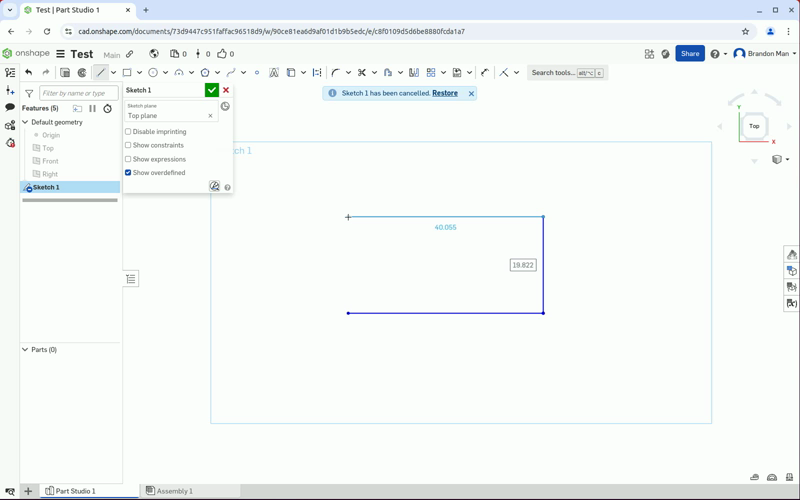
click(348, 216)
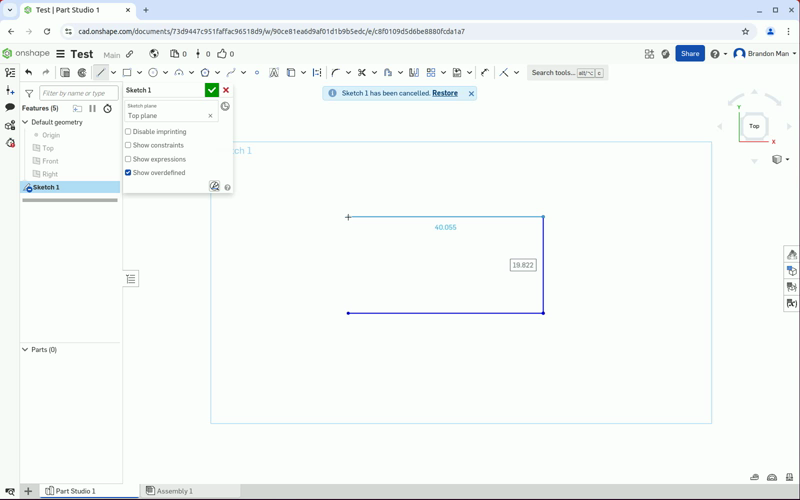
key_up(shift)
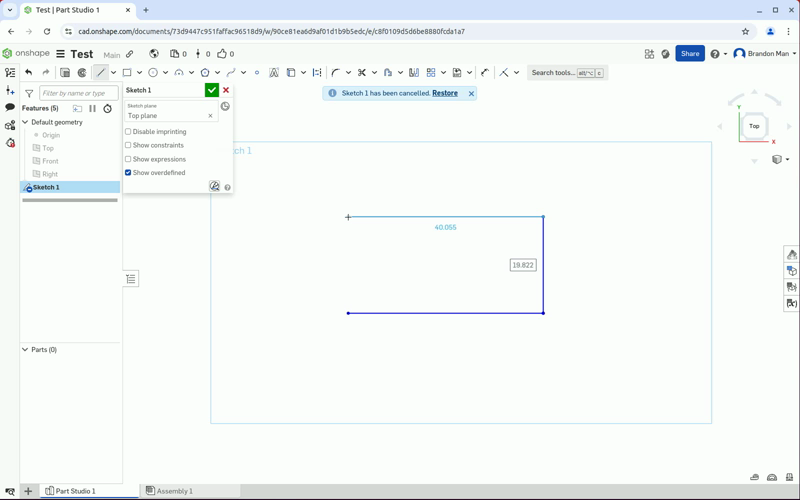
key_down(shift)
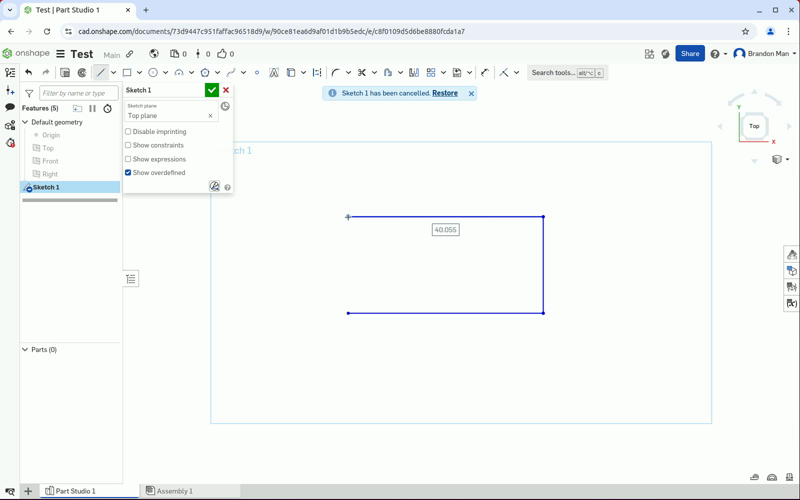
mouse_move(348, 313)
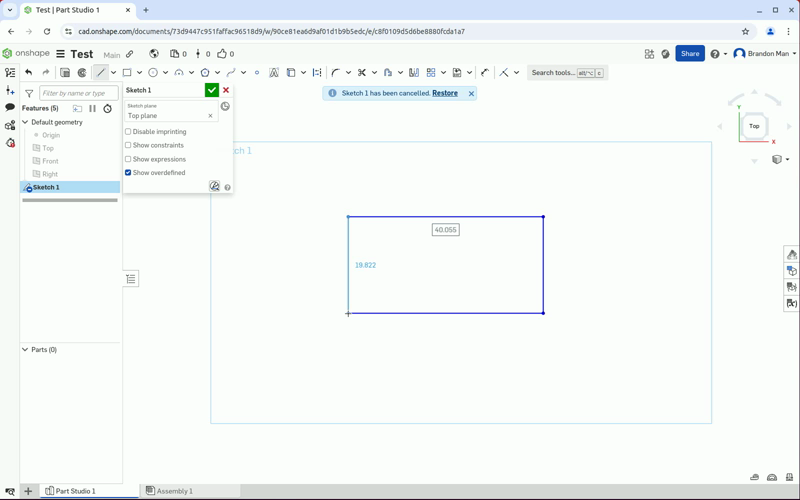
key_up(shift)
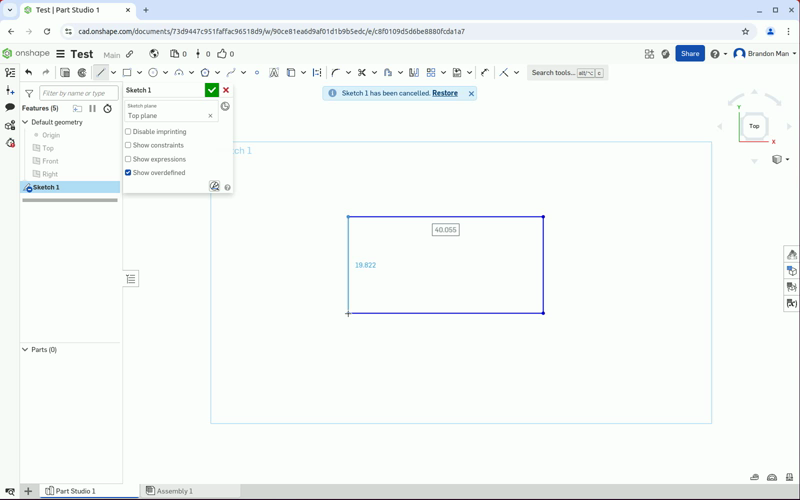
click(348, 313)
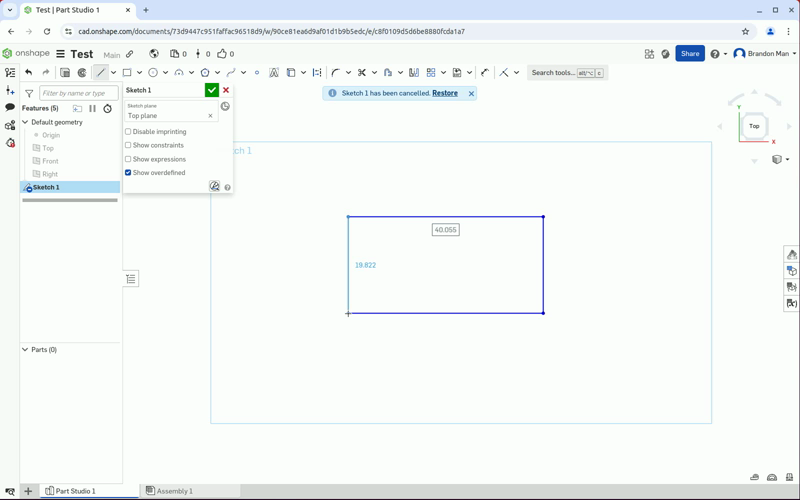
key(esc)
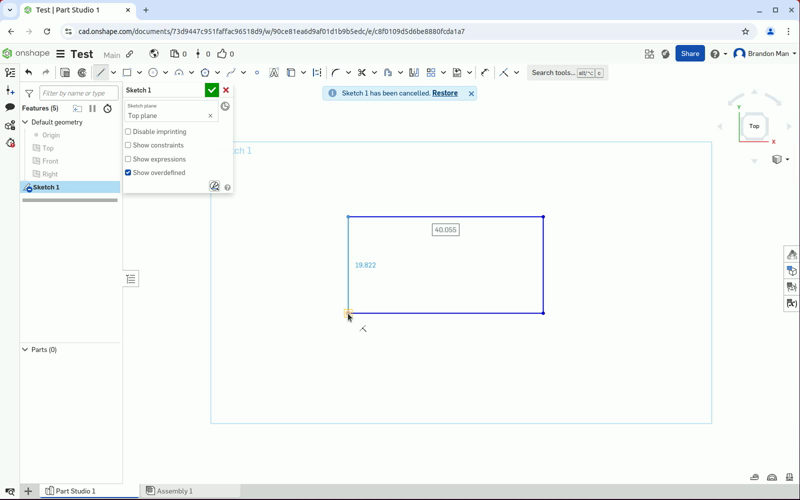
mouse_move(376, 256)
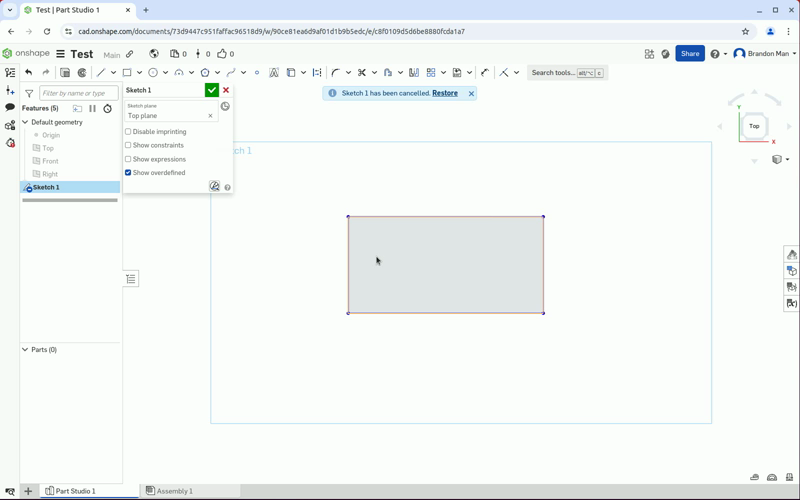
click(376, 256)
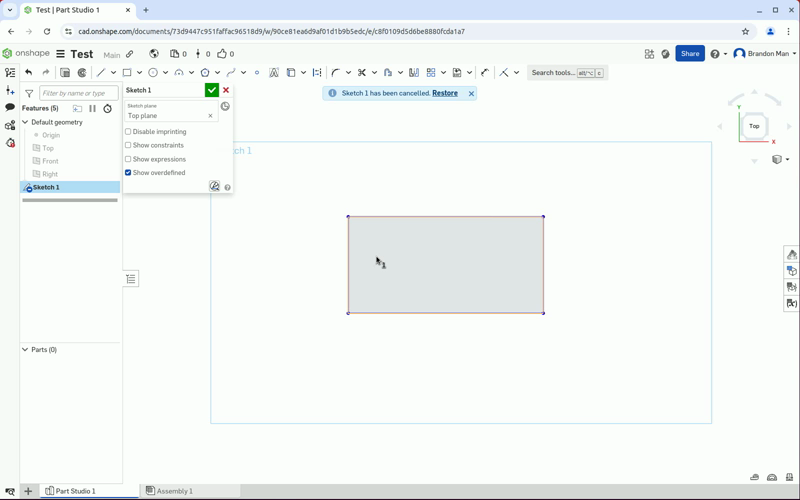
mouse_move(73, 352)
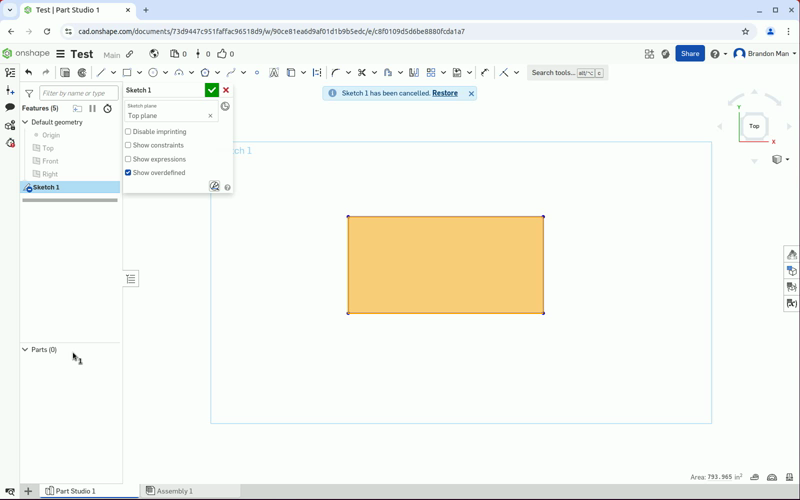
key(shift+y)
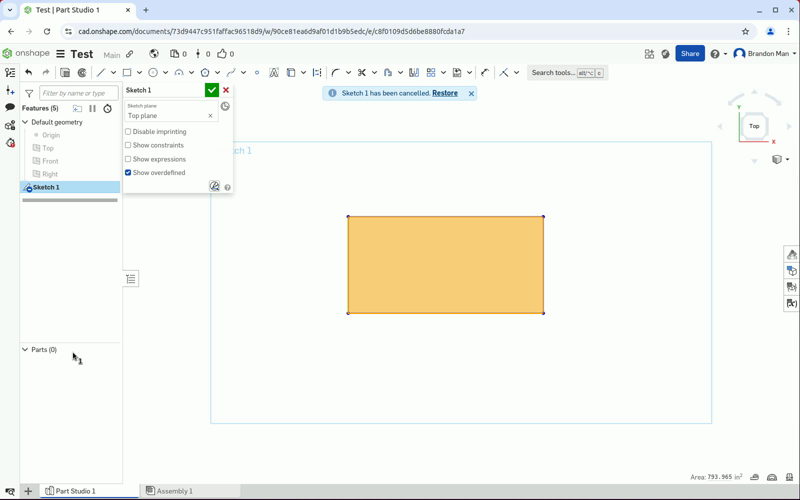
key(shift+e)
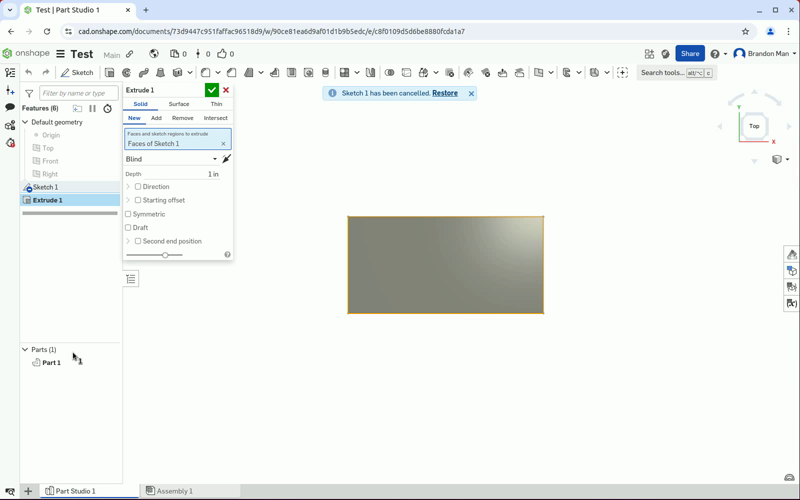
mouse_move(143, 106)
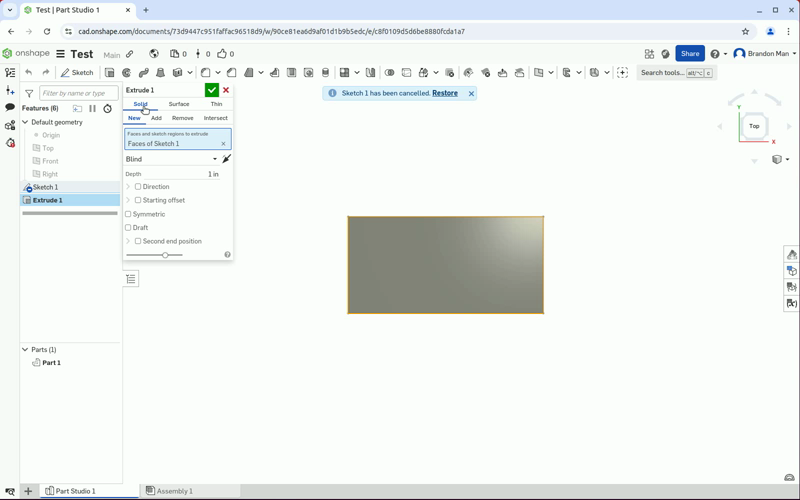
click(143, 106)
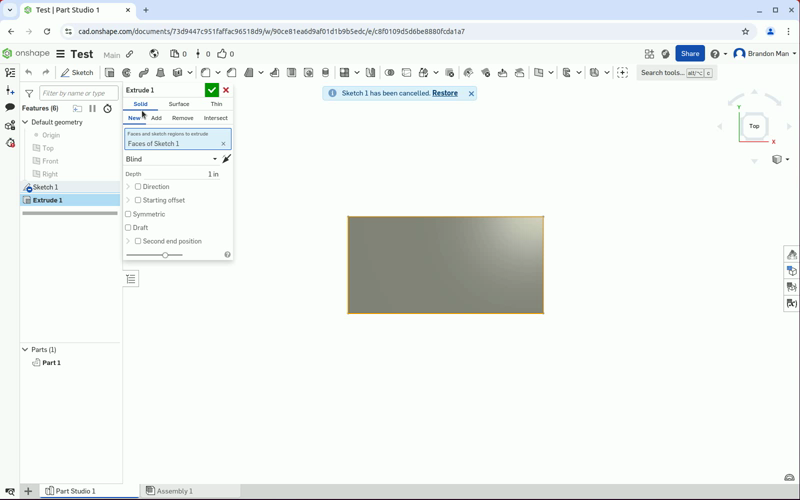
mouse_move(137, 120)
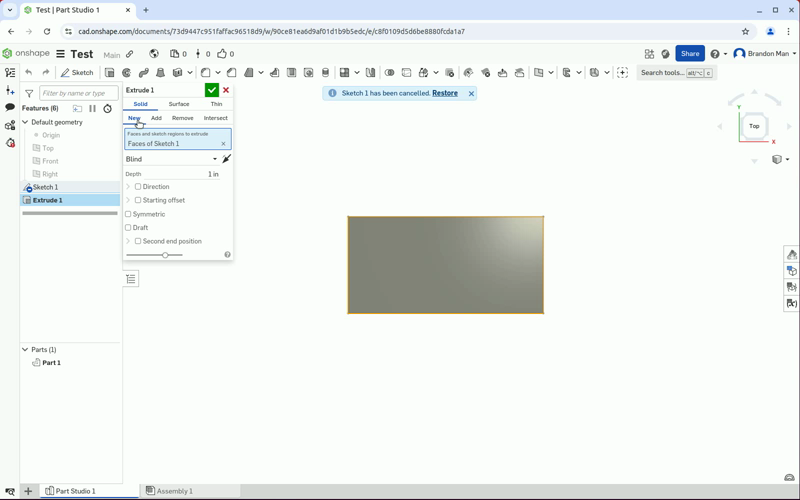
click(137, 120)
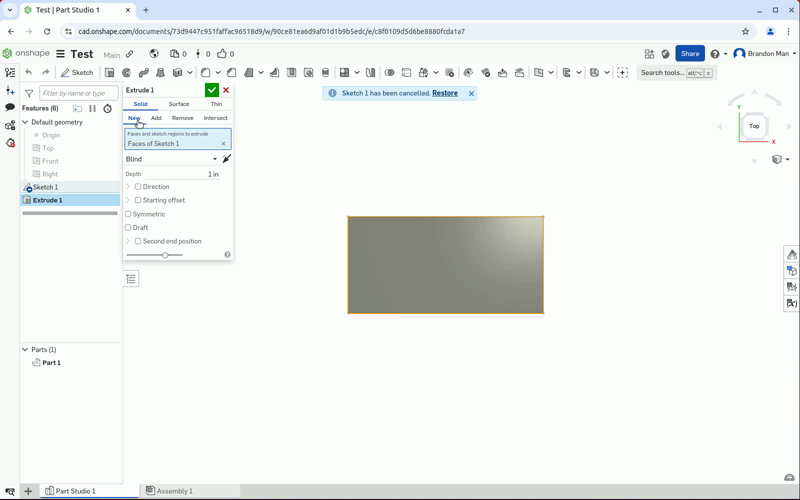
key(tab, 4)
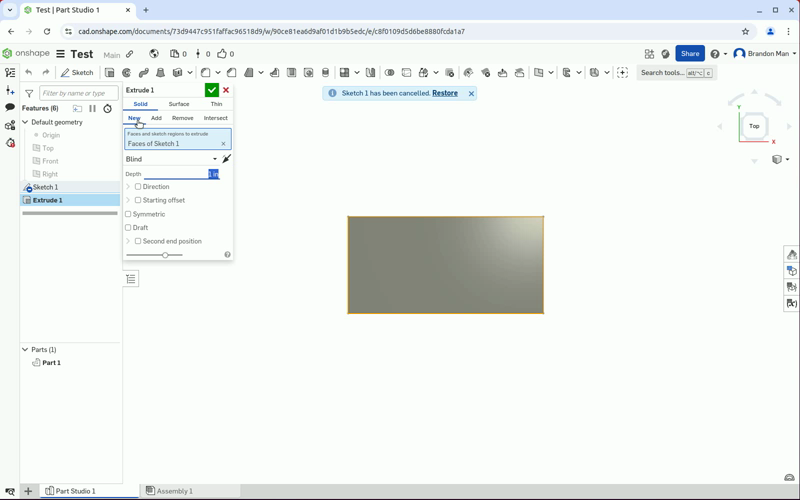
text(5.777)
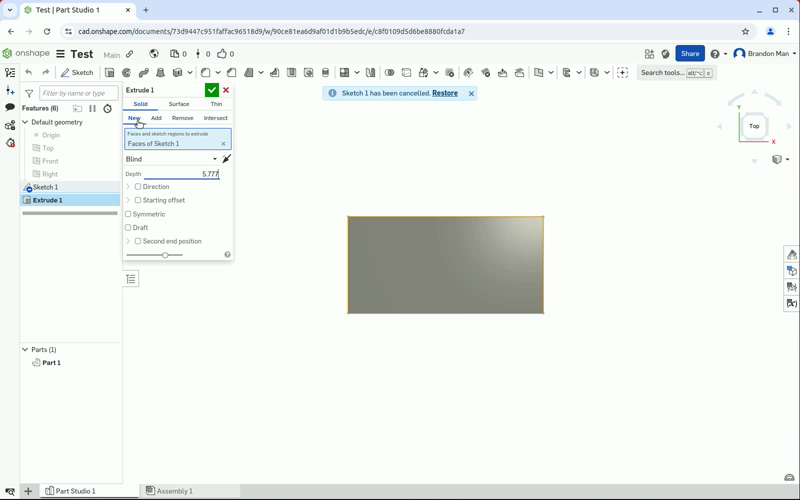
key(enter)
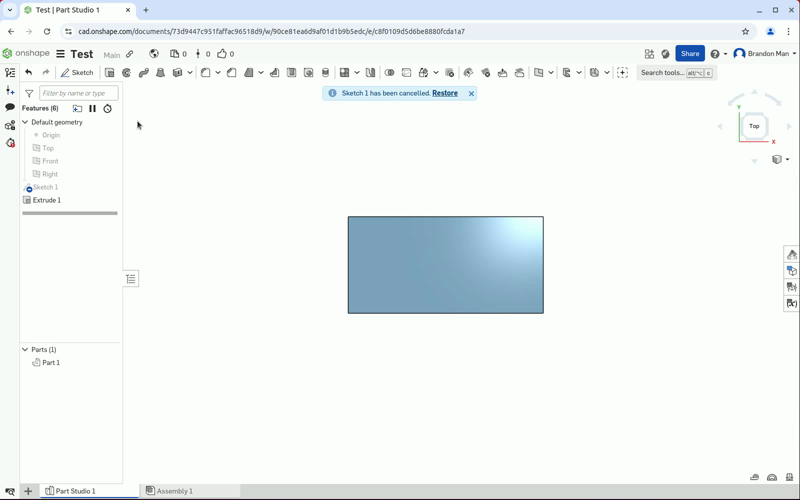
key(shift+h)
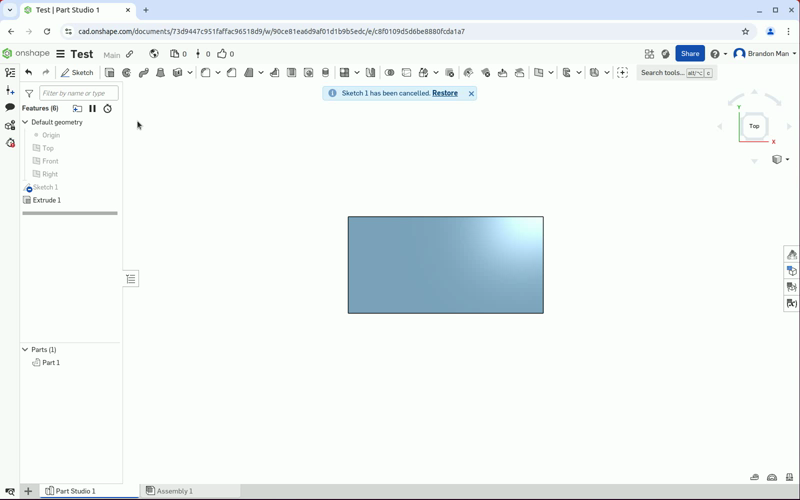
key(shift+h)
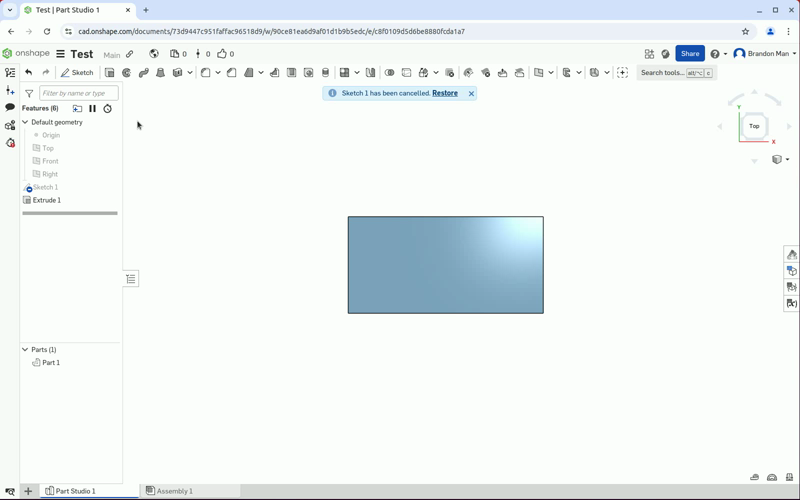
mouse_move(73, 189)
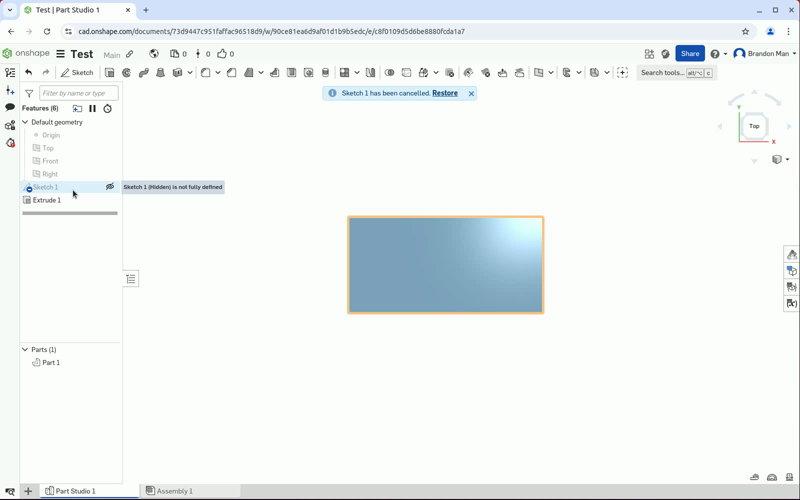
click(73, 189)
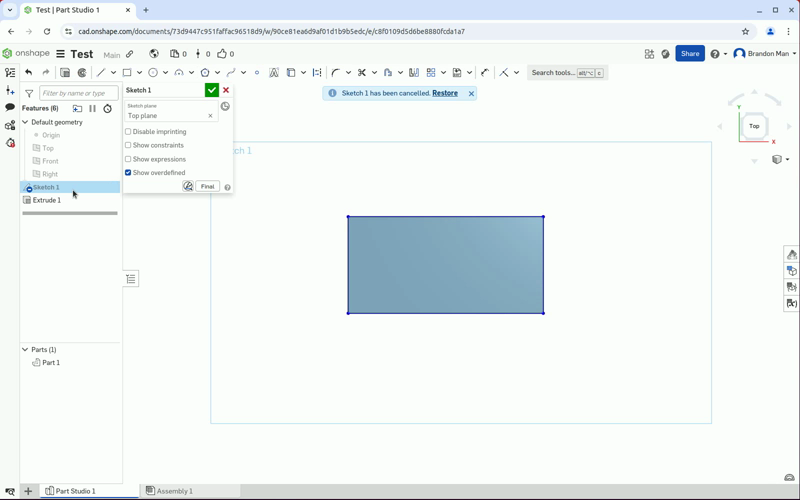
mouse_move(229, 92)
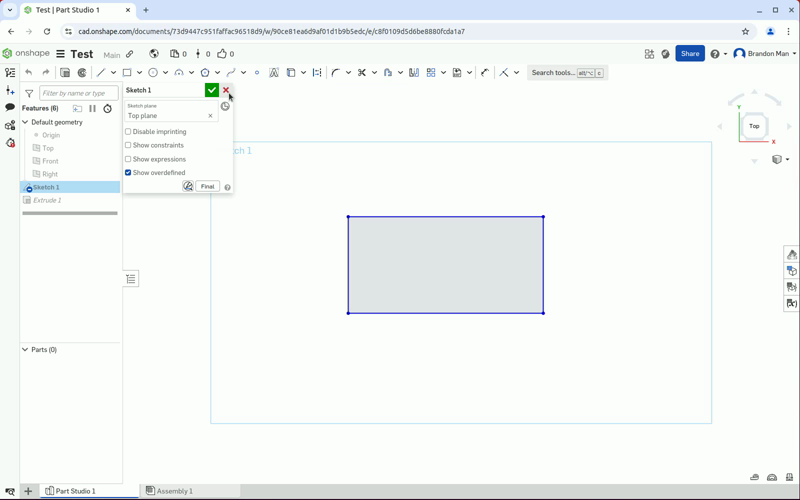
click(229, 92)
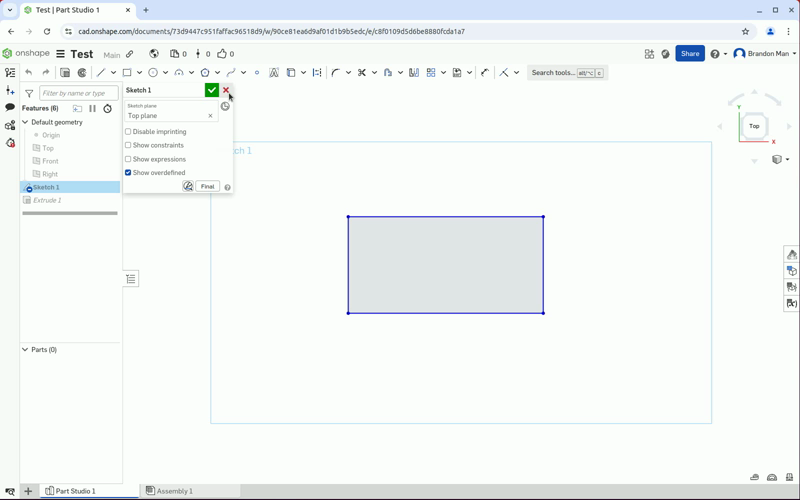
key(shift+s)
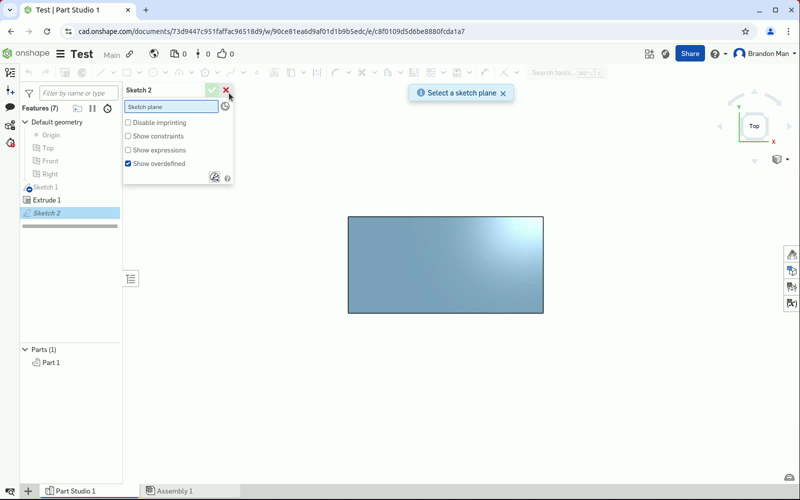
mouse_move(73, 150)
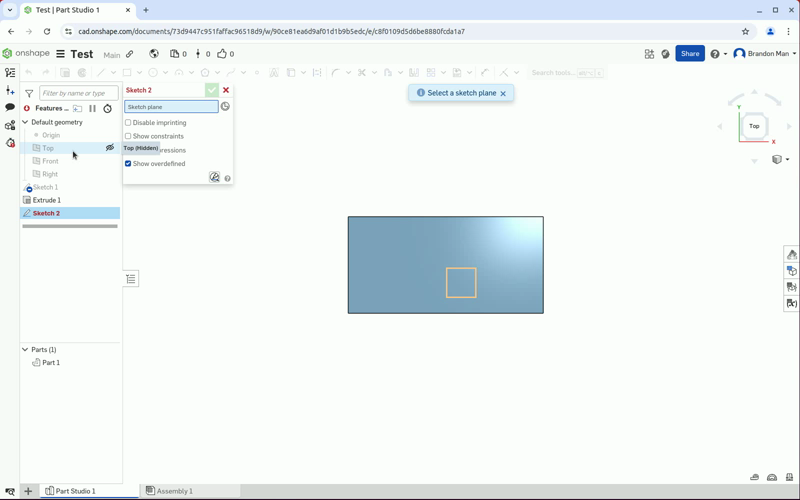
click(73, 150)
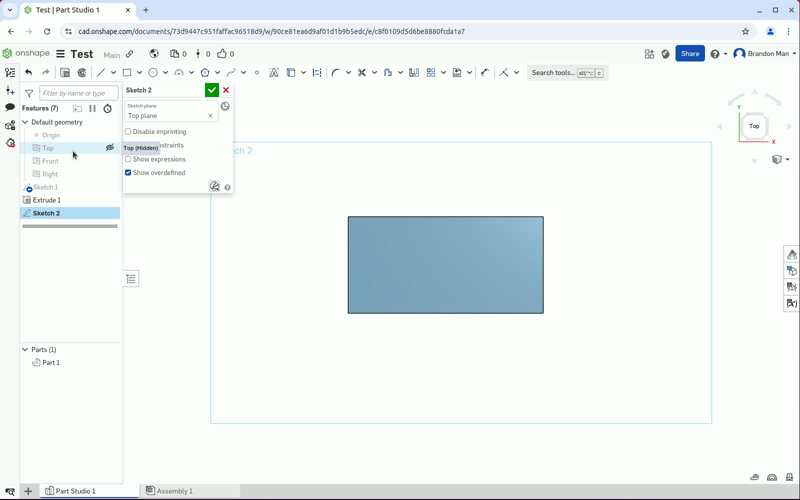
mouse_move(73, 352)
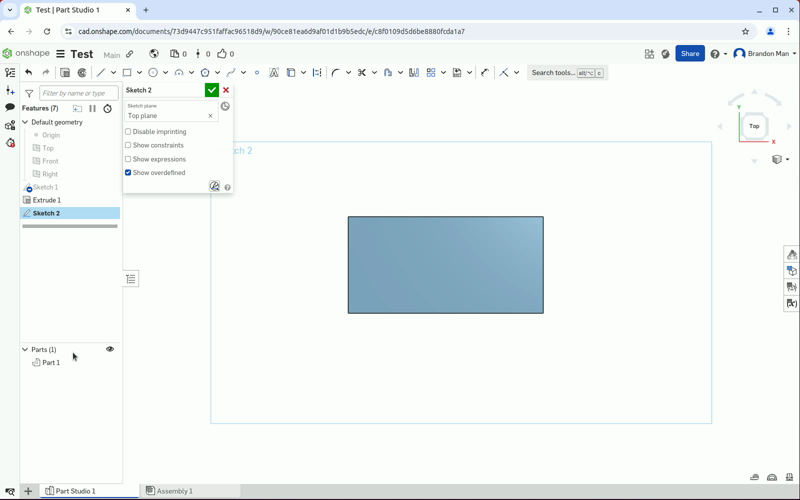
key(y)
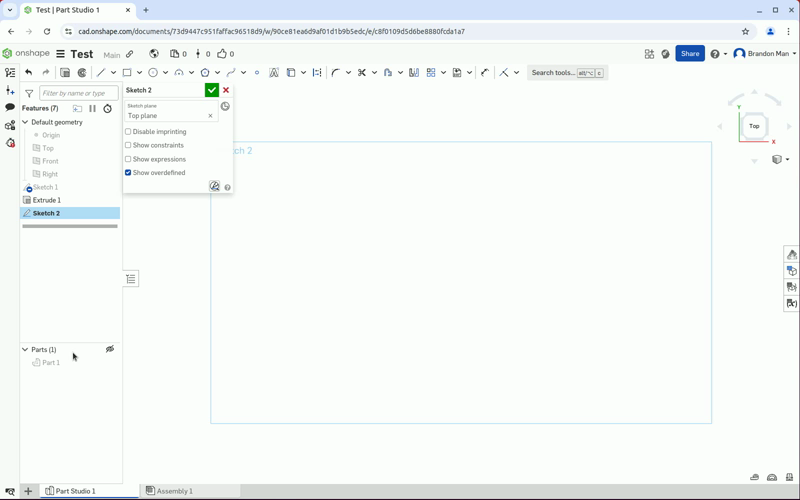
key(l)
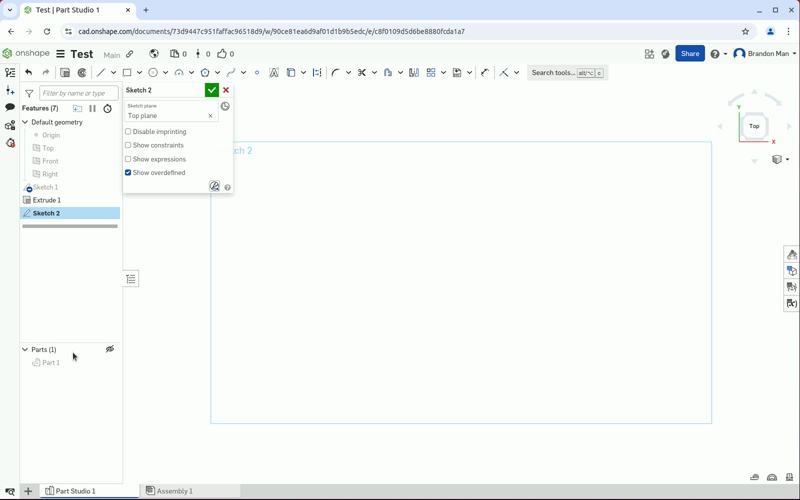
key_down(shift)
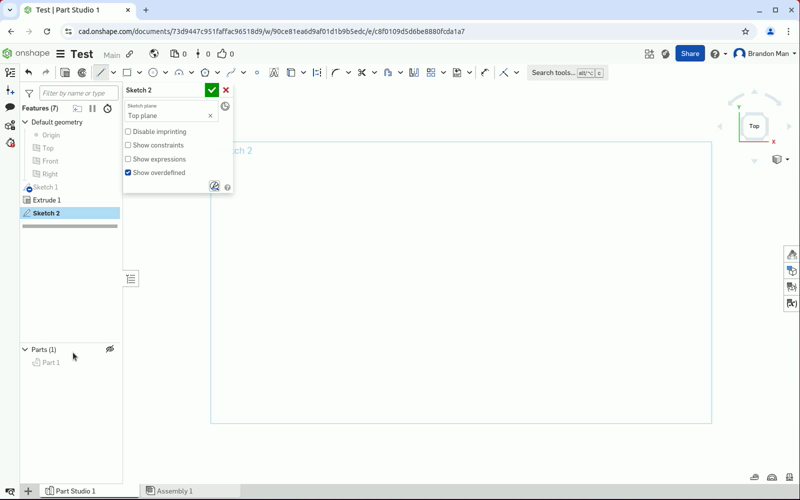
mouse_move(393, 384)
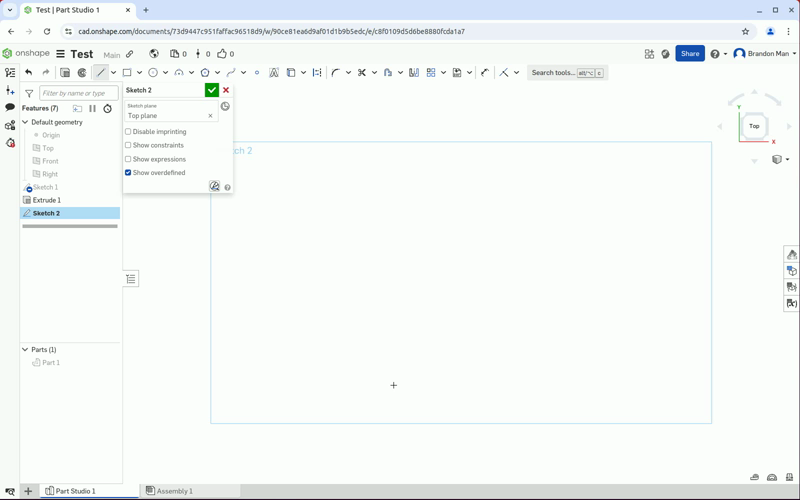
click(393, 384)
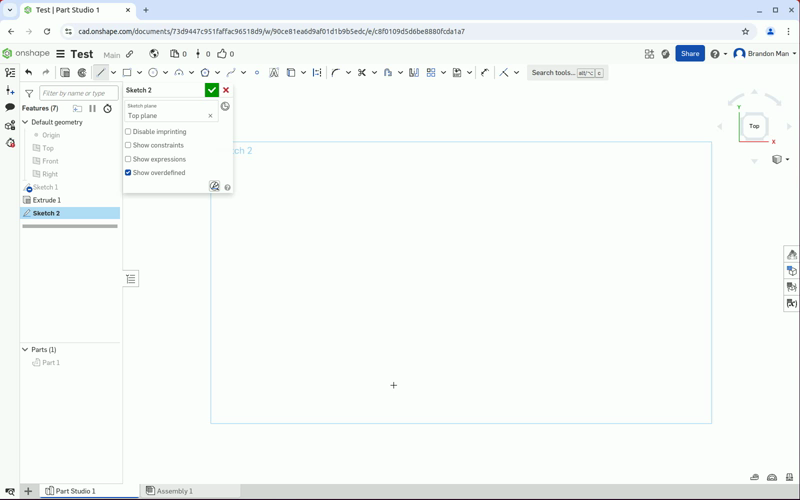
key_up(shift)
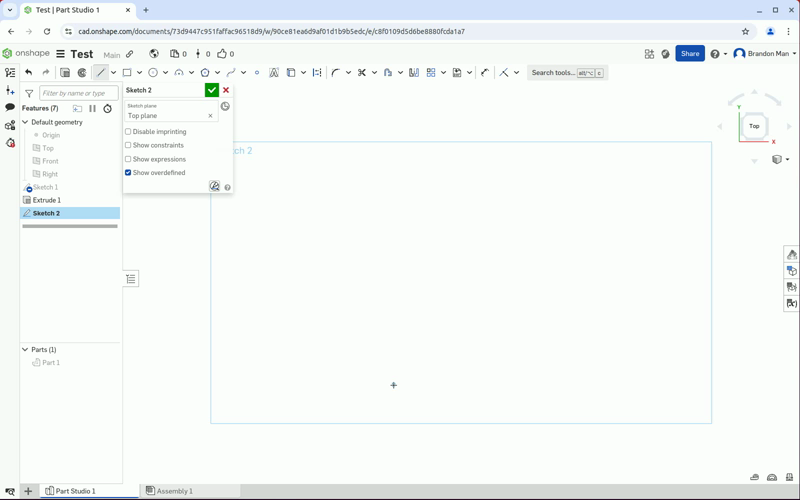
key_down(shift)
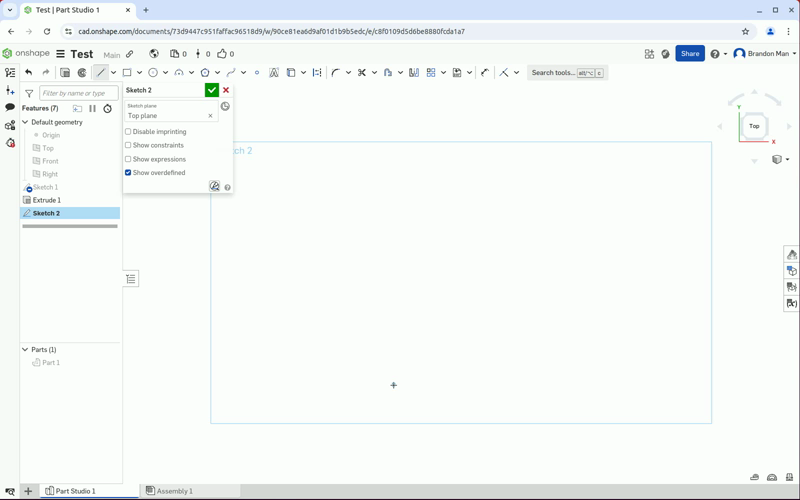
mouse_move(423, 384)
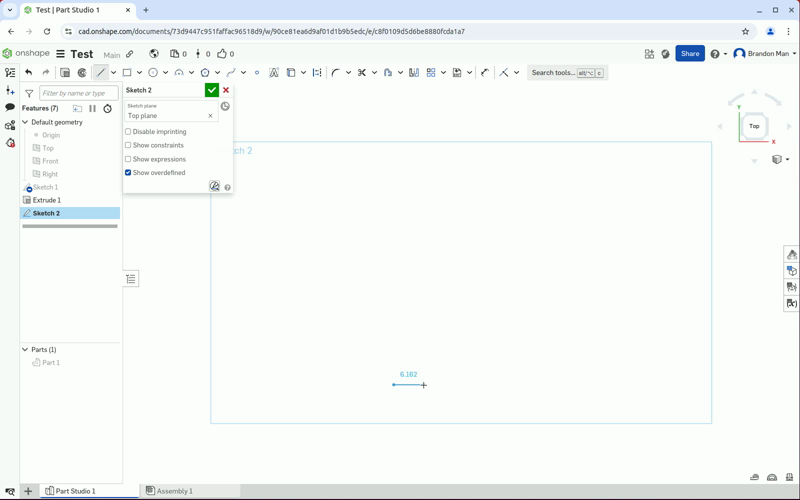
mouse_move(422, 384)
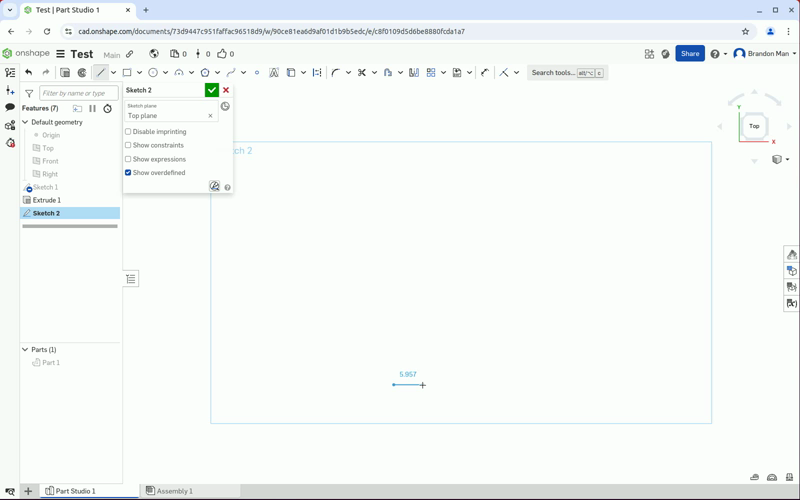
click(422, 384)
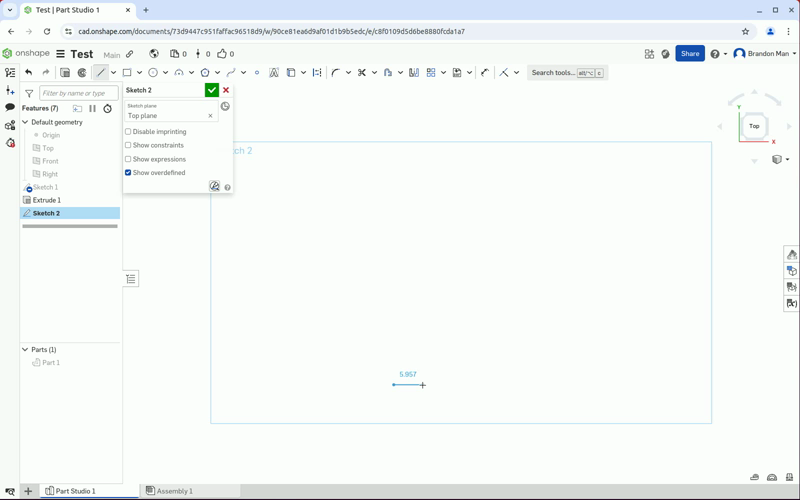
key_up(shift)
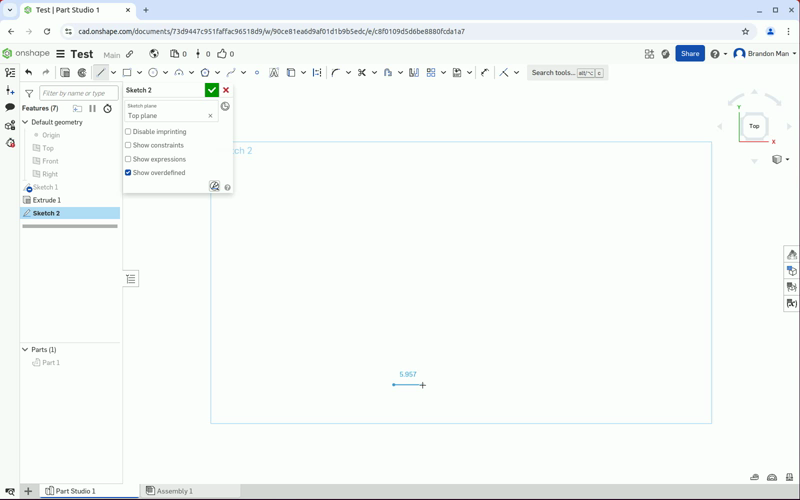
key_down(shift)
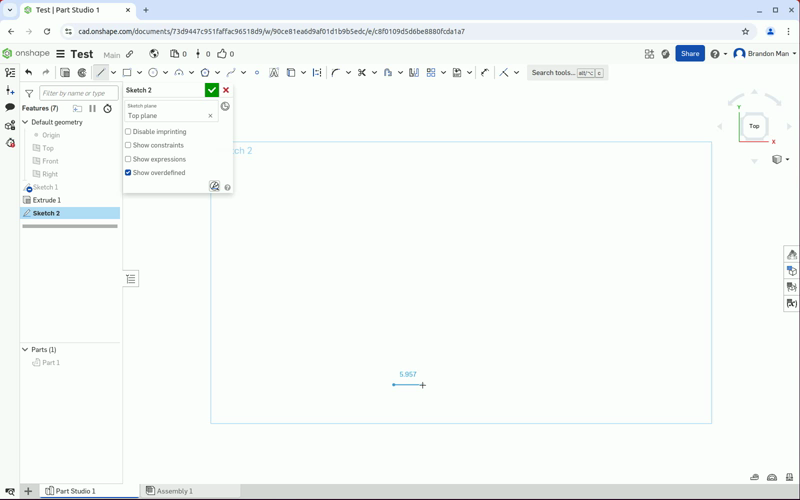
mouse_move(453, 384)
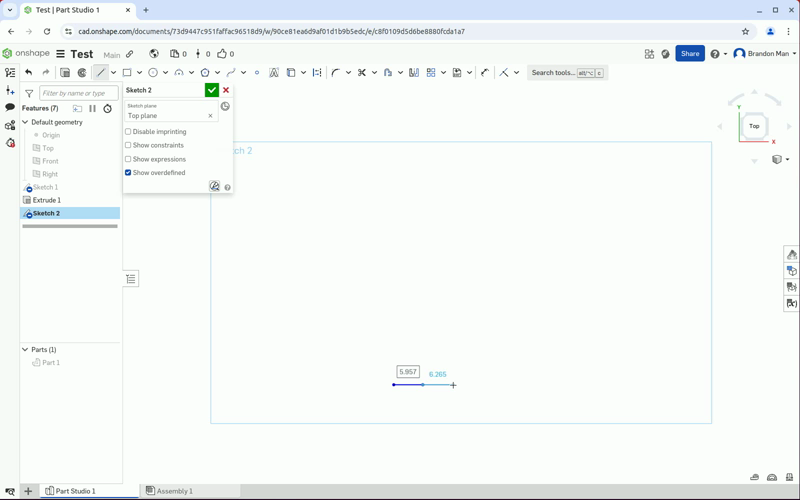
mouse_move(422, 355)
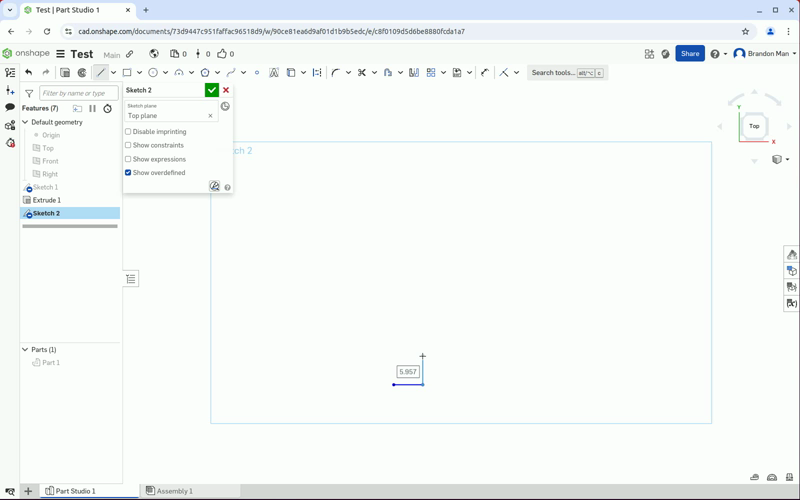
click(422, 355)
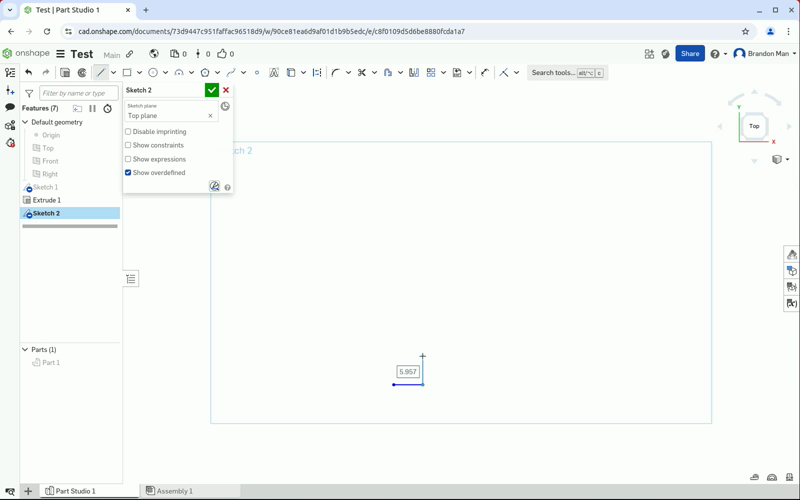
key_up(shift)
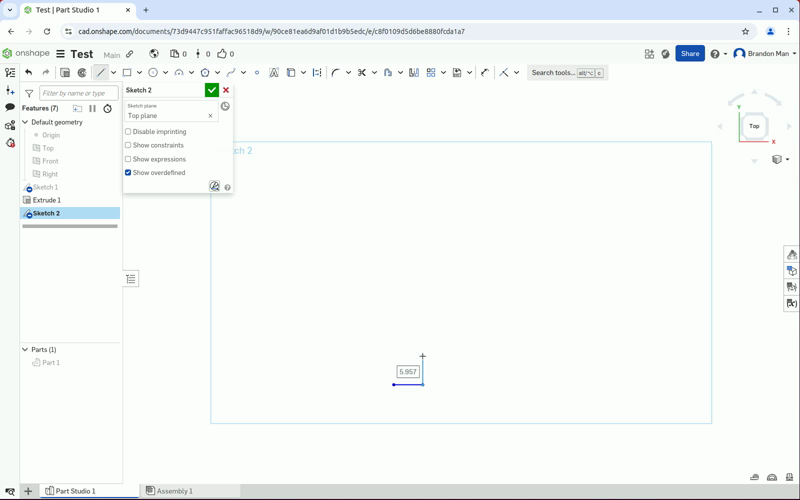
key_down(shift)
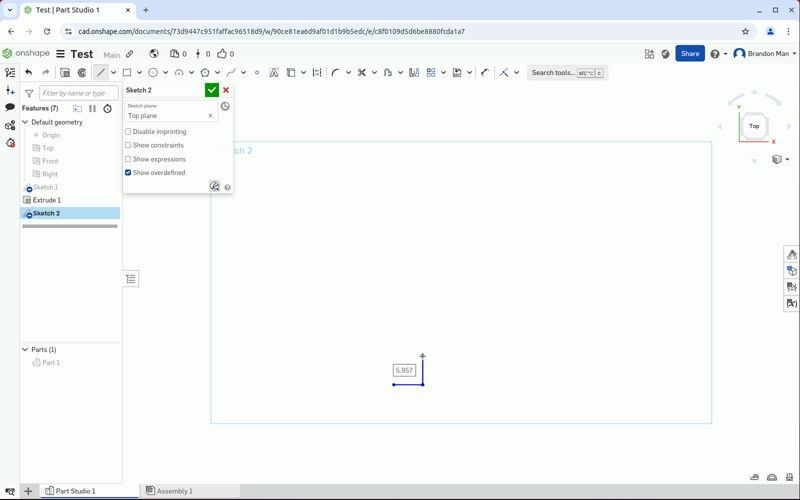
mouse_move(453, 355)
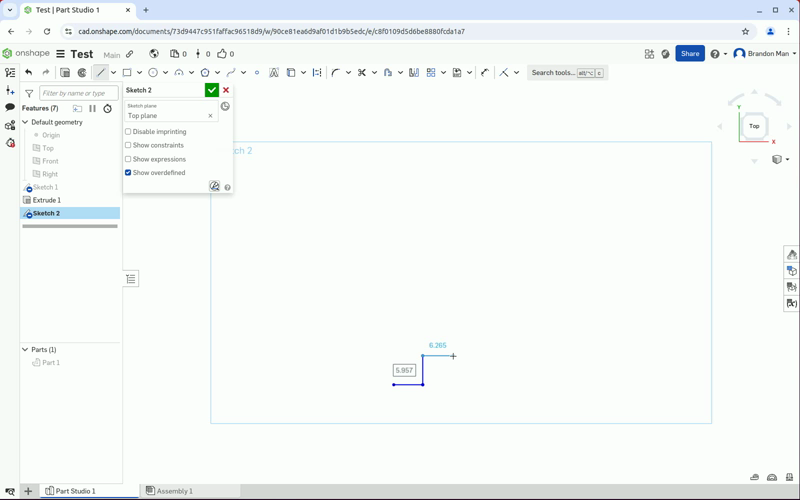
mouse_move(393, 355)
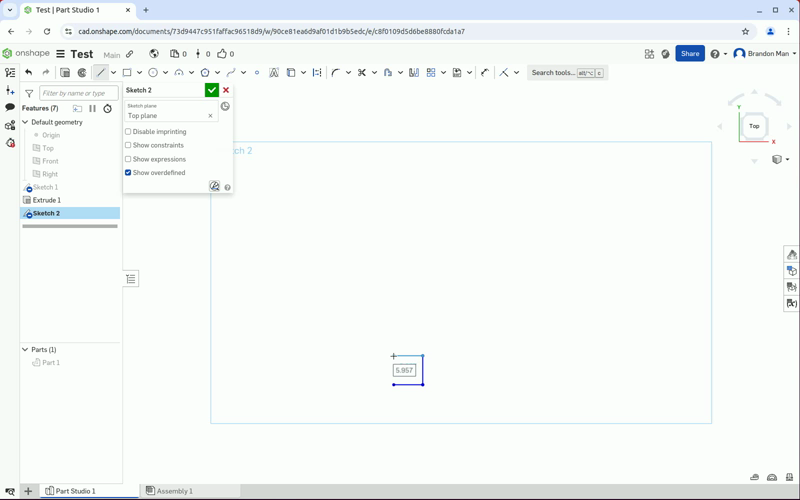
click(393, 355)
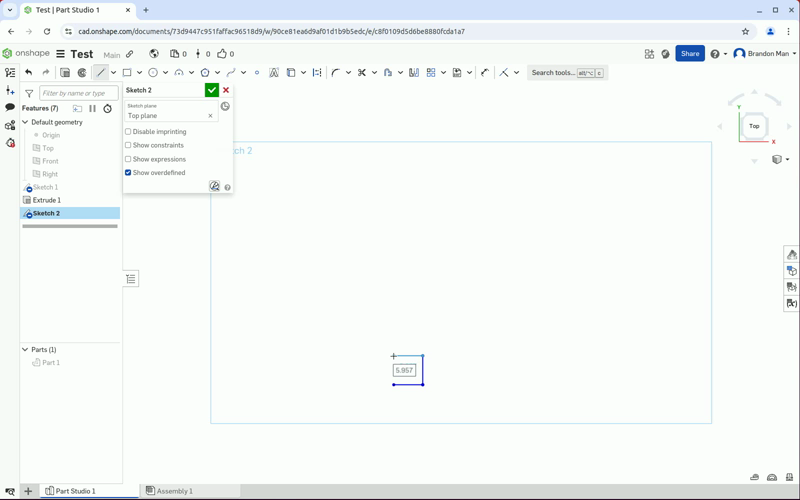
key_up(shift)
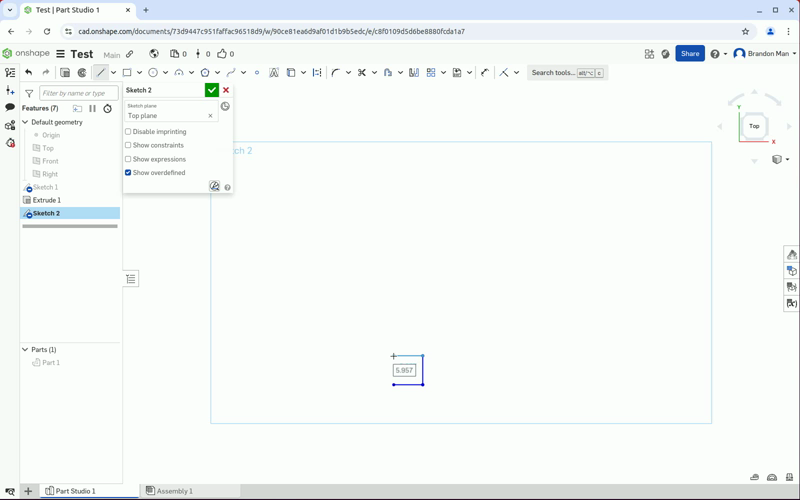
mouse_move(423, 355)
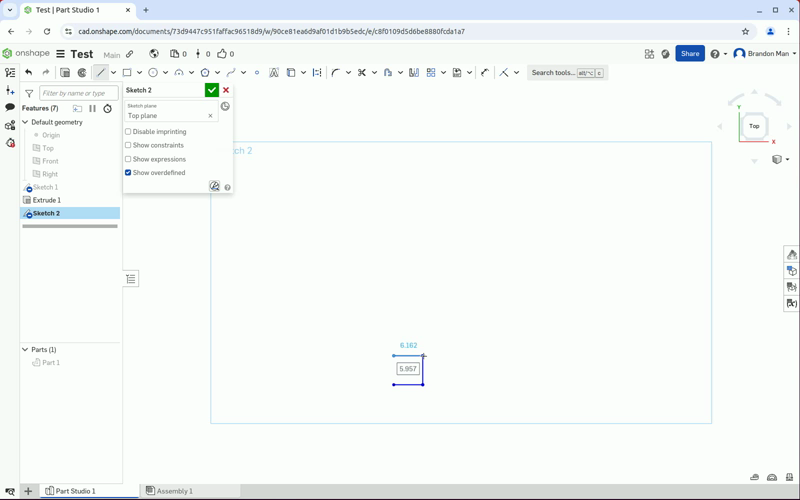
key_down(shift)
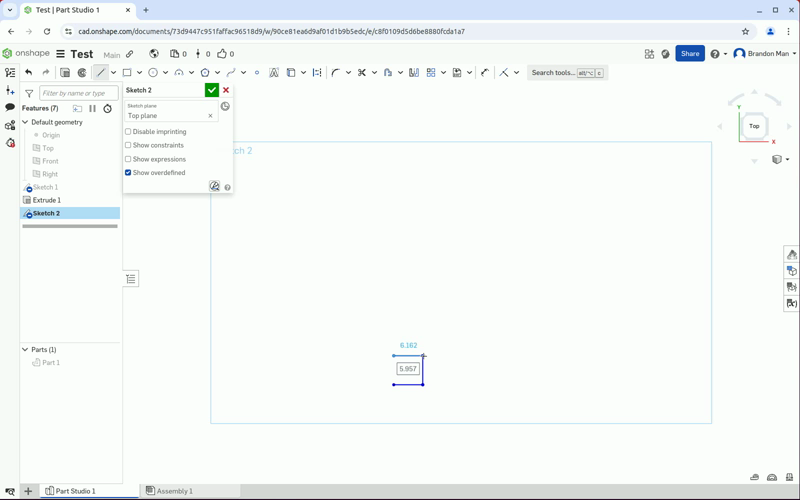
mouse_move(393, 384)
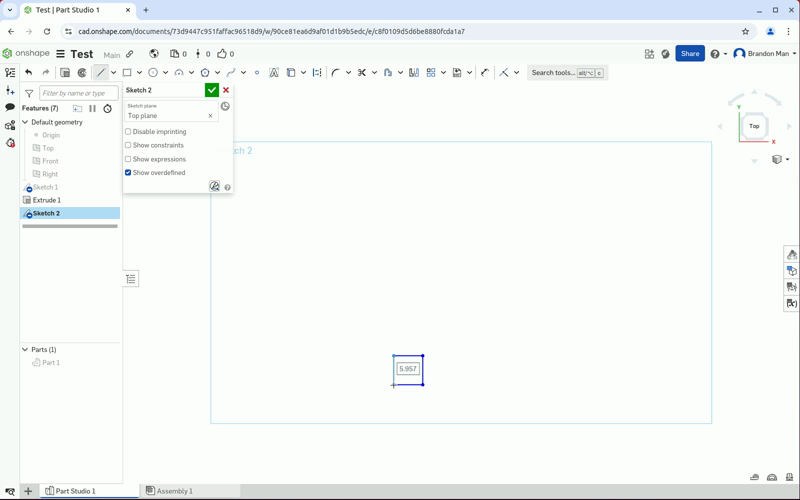
key_up(shift)
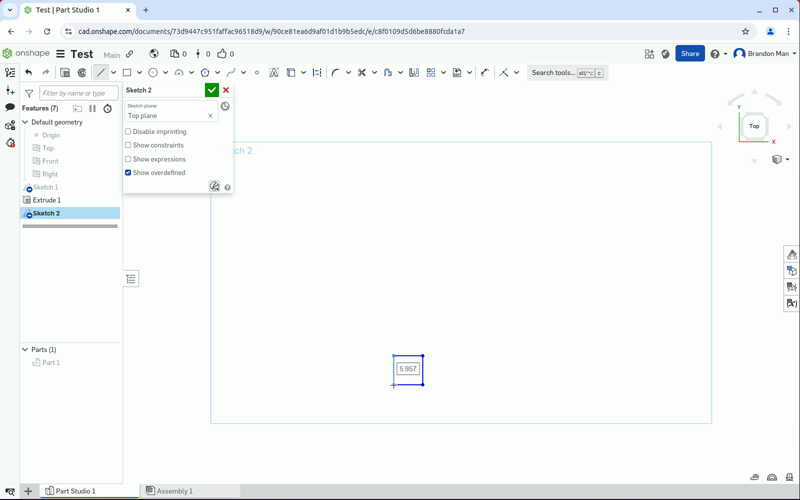
click(393, 384)
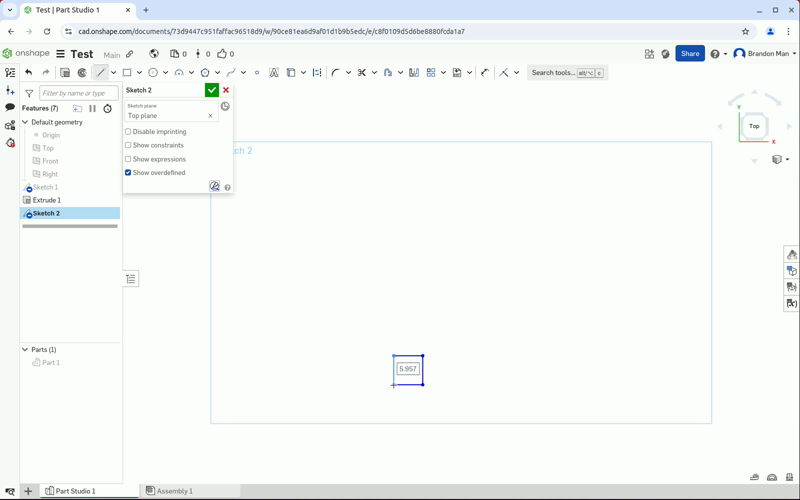
key(esc)
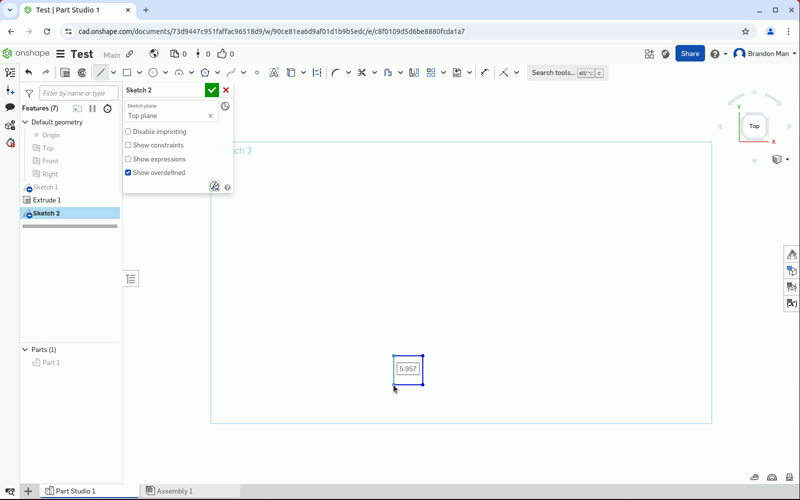
mouse_move(402, 379)
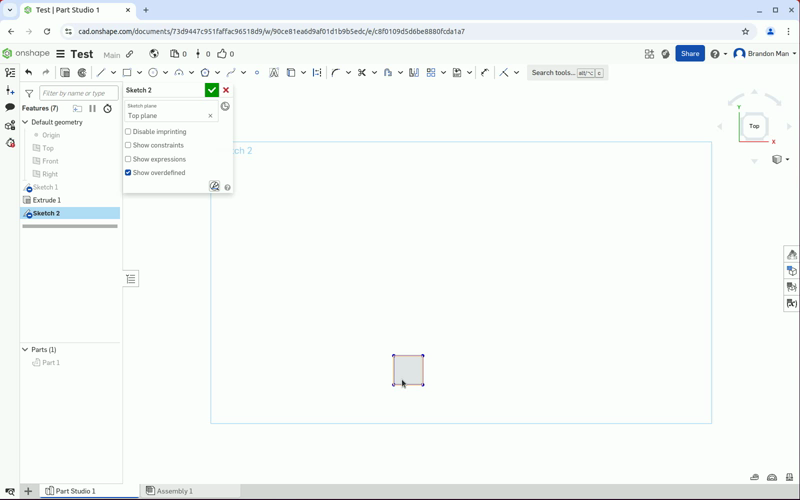
scroll(6)
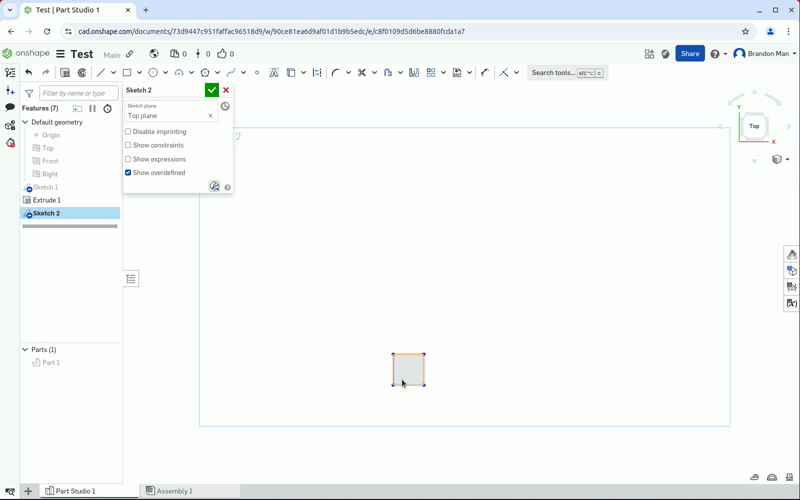
scroll(6)
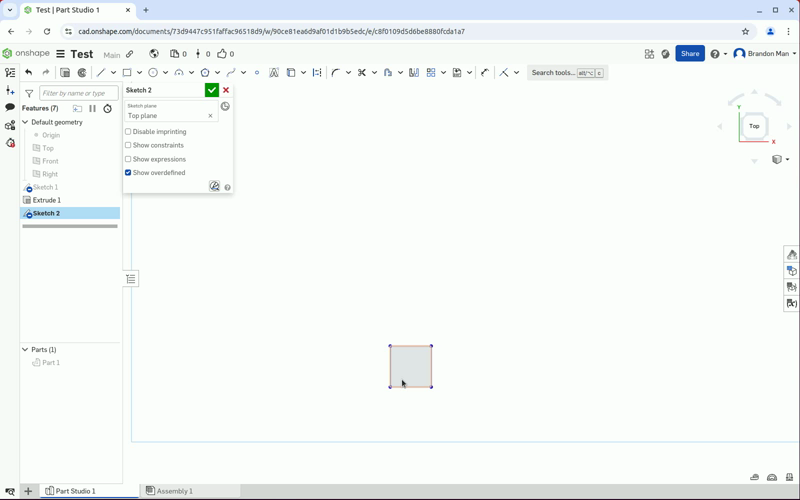
scroll(6)
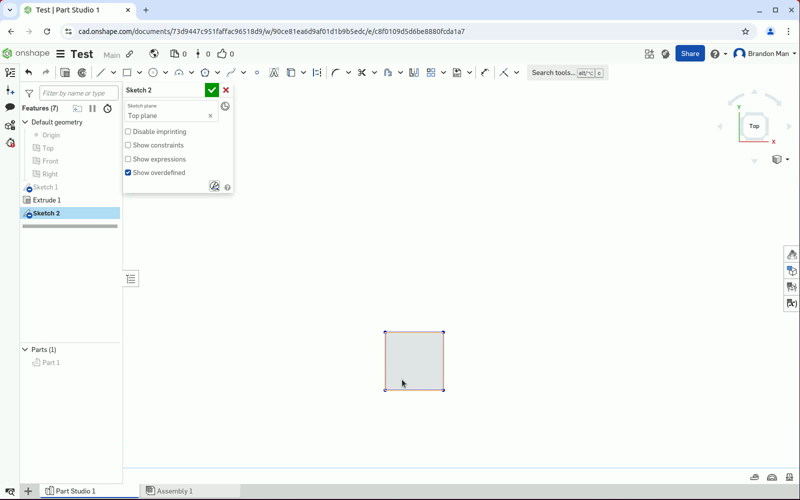
scroll(6)
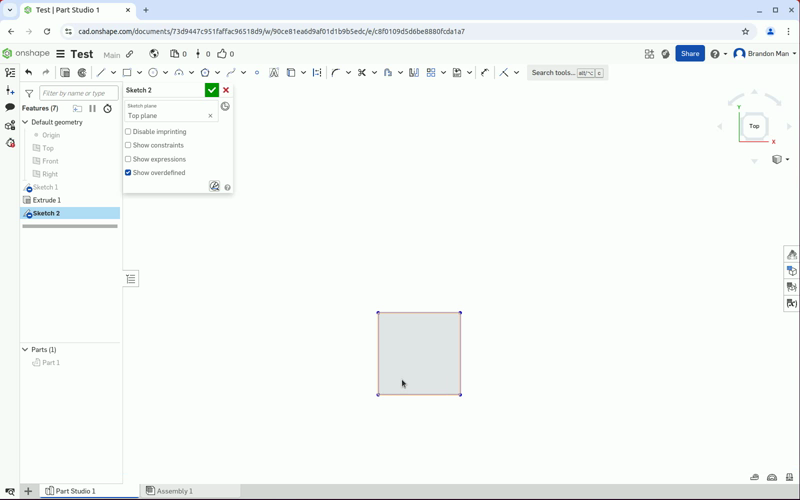
scroll(6)
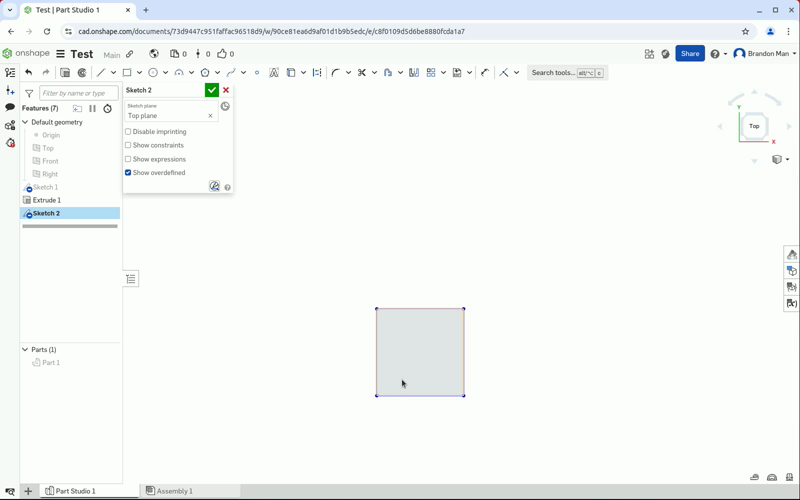
scroll(6)
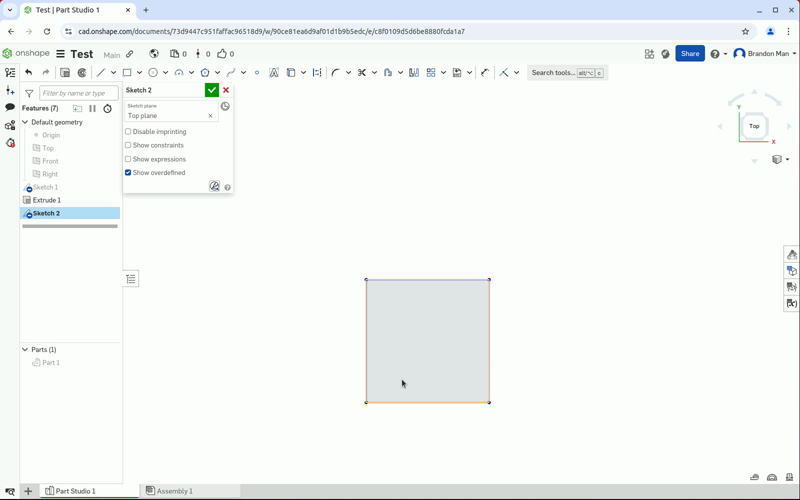
scroll(6)
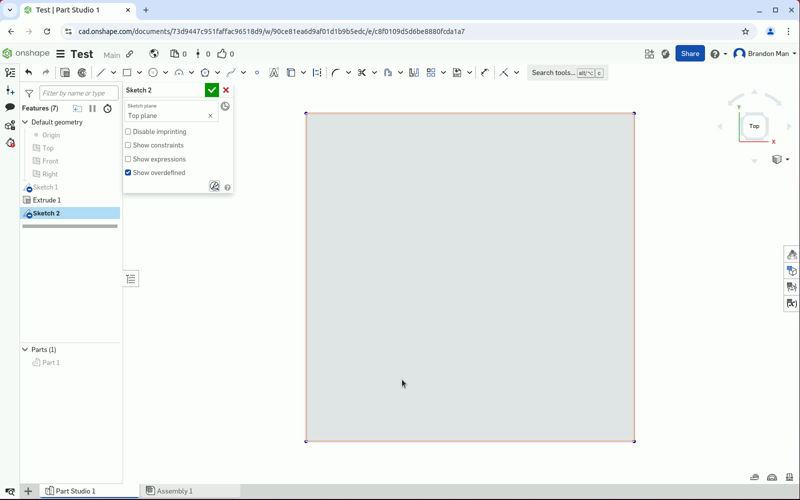
click(402, 379)
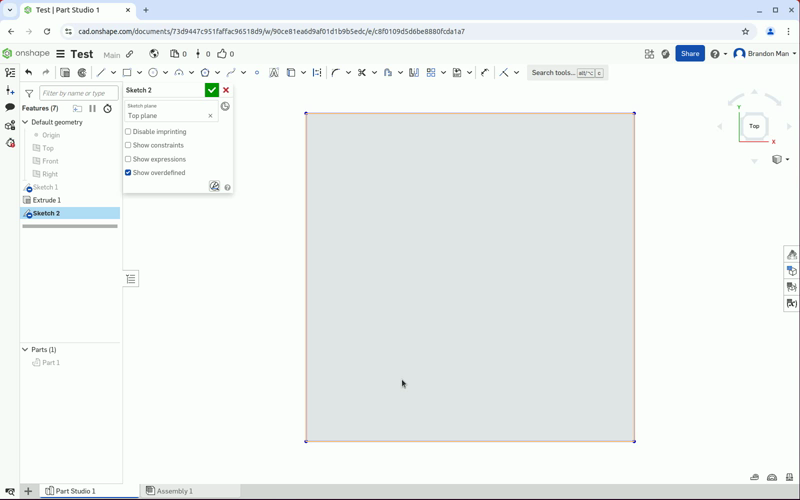
scroll(-6)
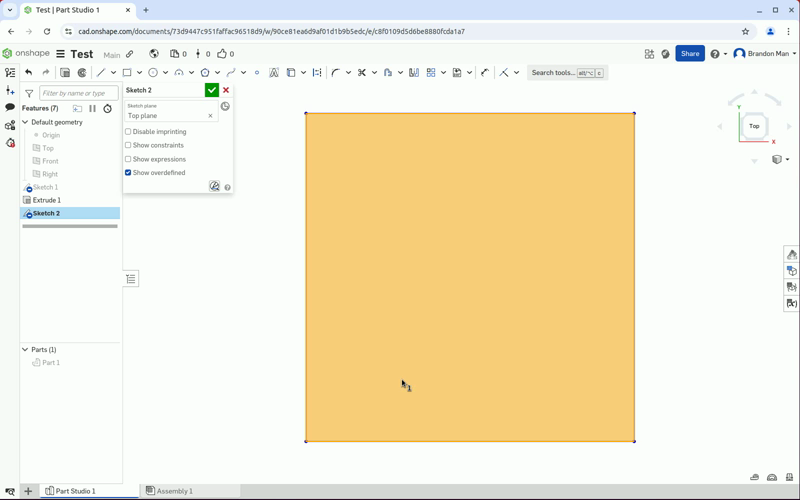
scroll(-6)
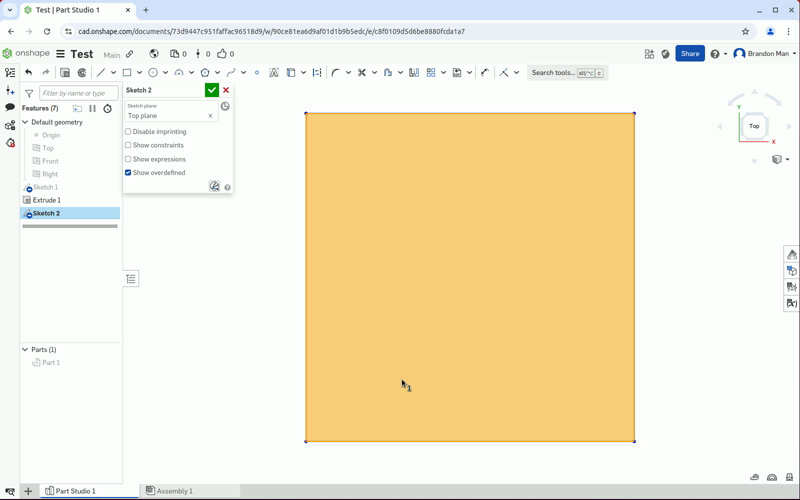
scroll(-6)
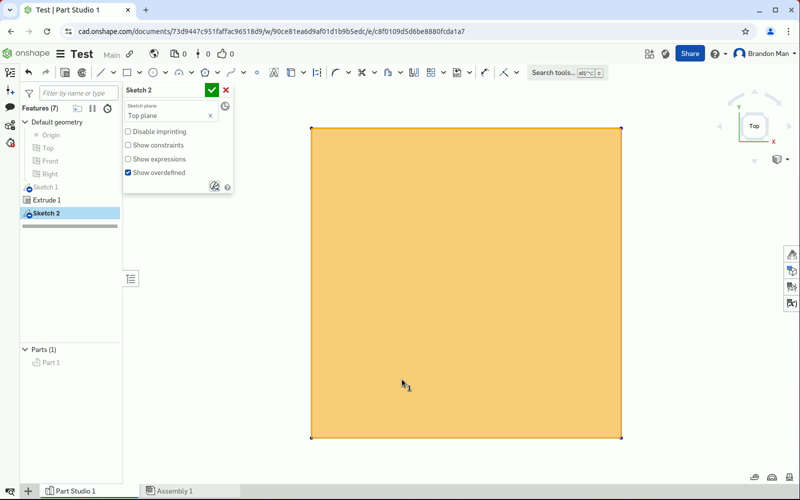
scroll(-6)
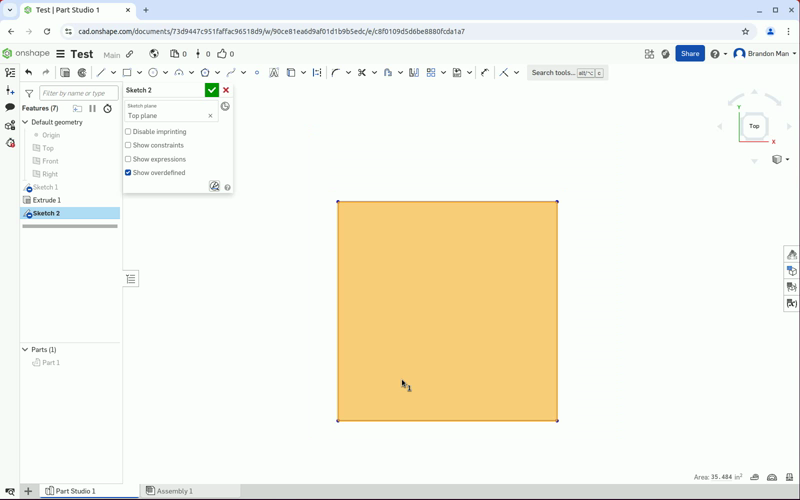
scroll(-6)
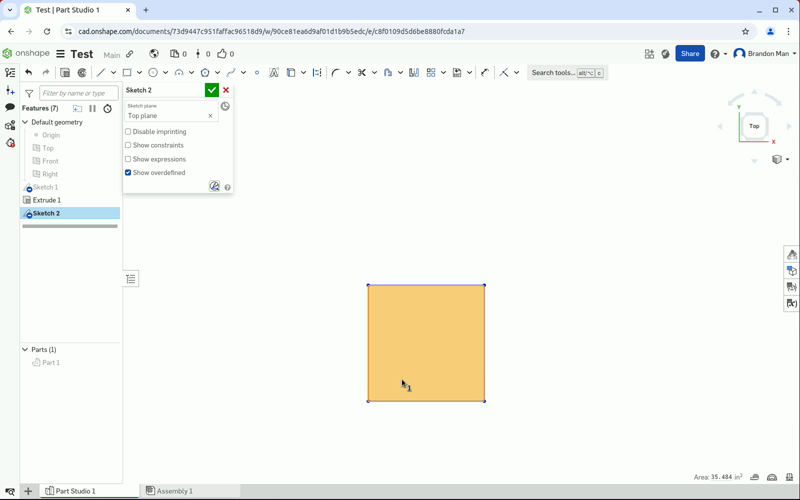
scroll(-6)
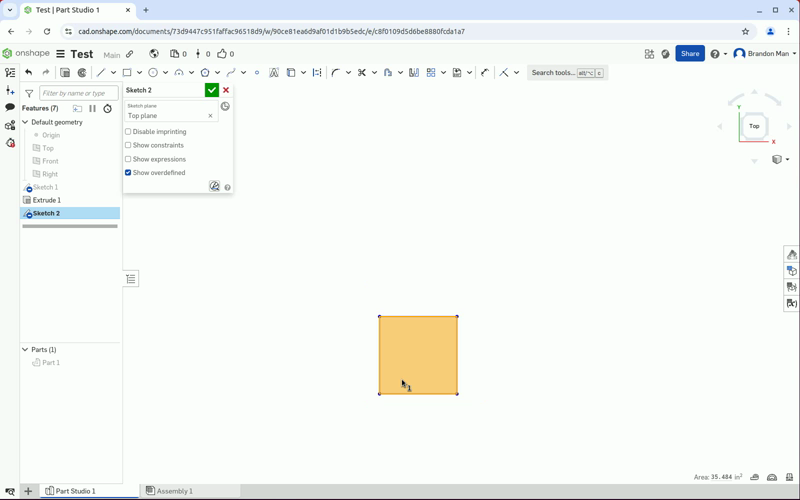
scroll(-6)
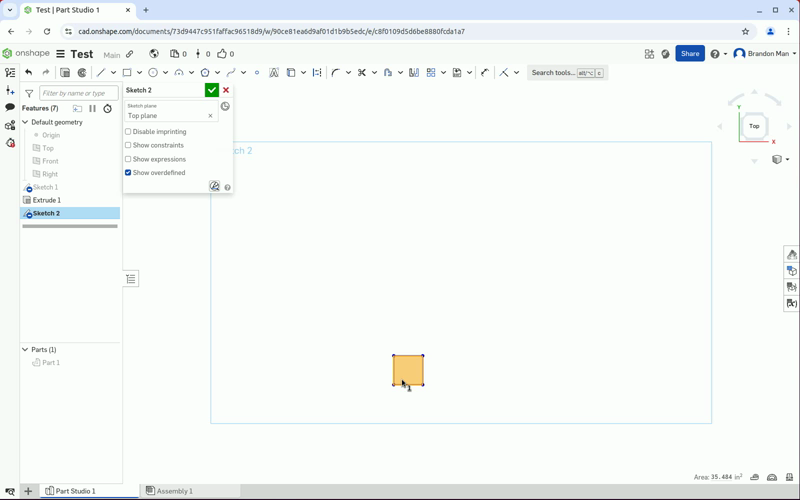
mouse_move(73, 352)
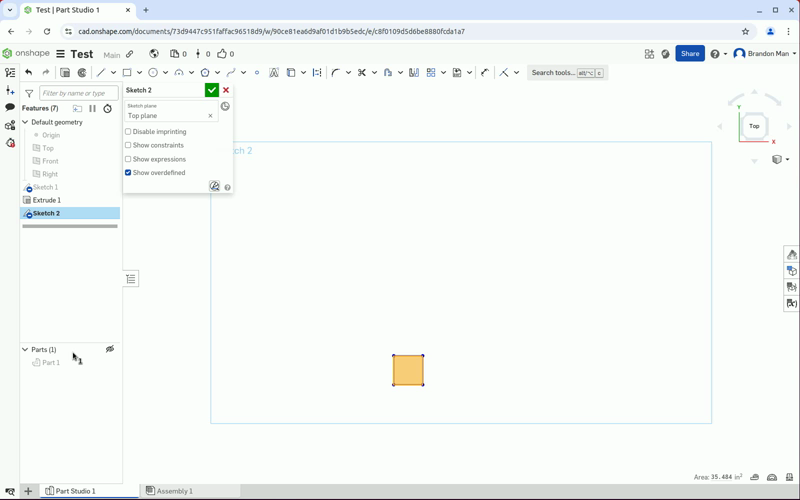
key(shift+y)
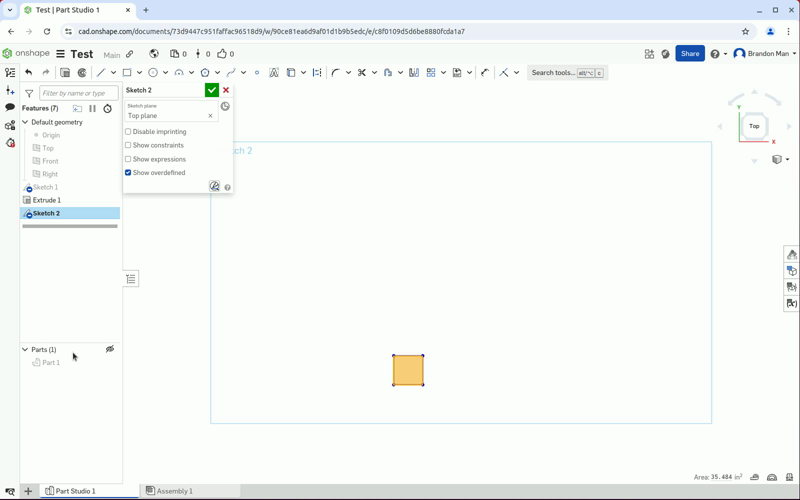
key(shift+e)
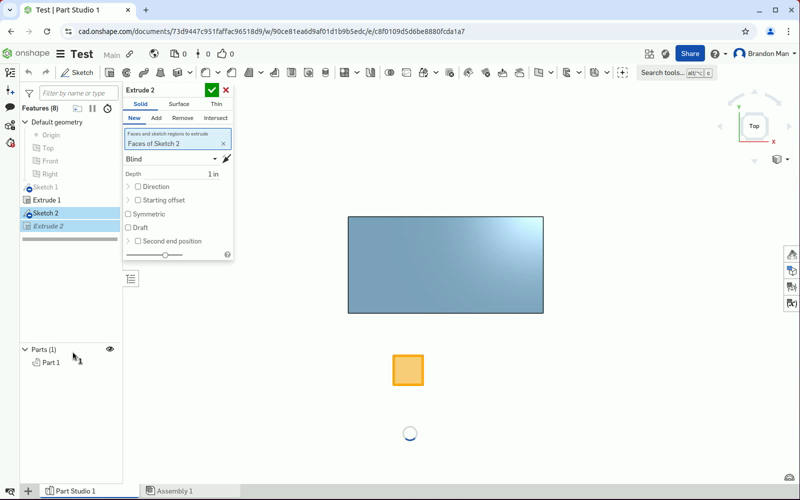
mouse_move(143, 106)
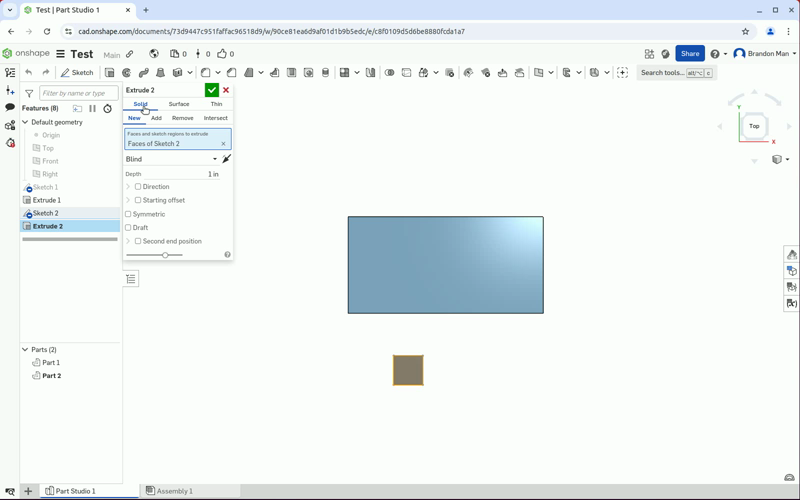
click(143, 106)
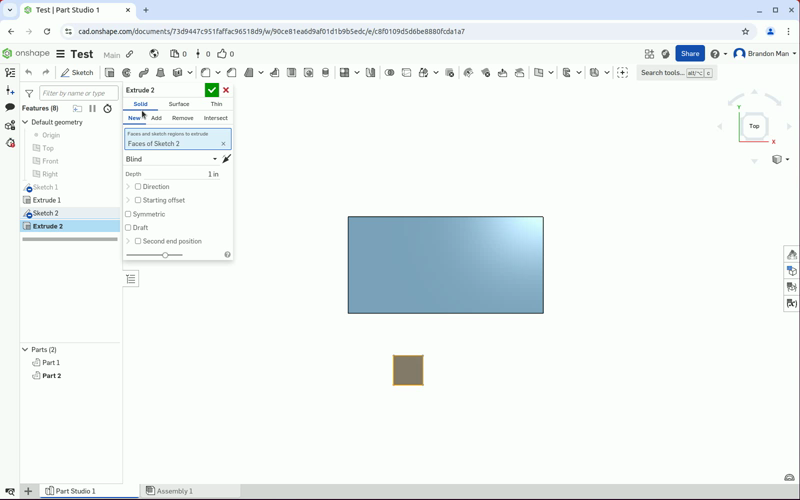
mouse_move(137, 120)
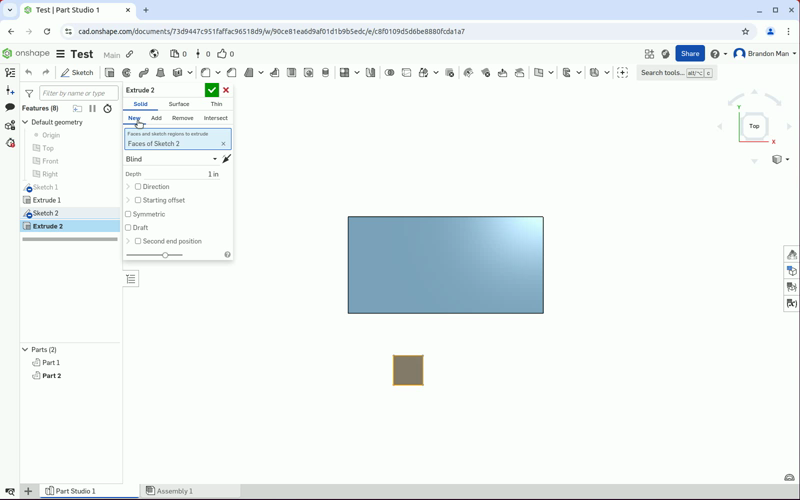
click(137, 120)
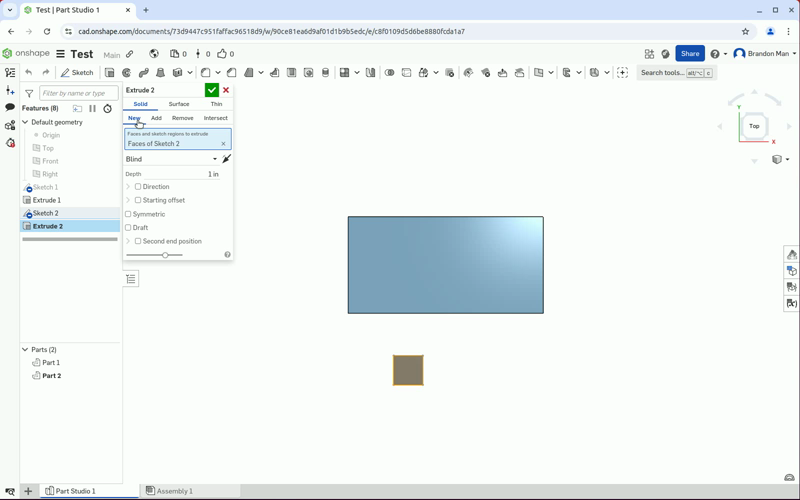
key(tab, 4)
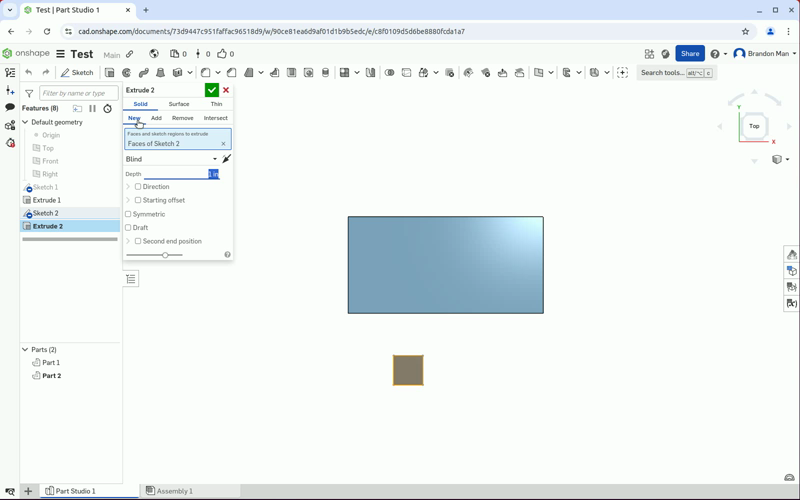
text(5.777)
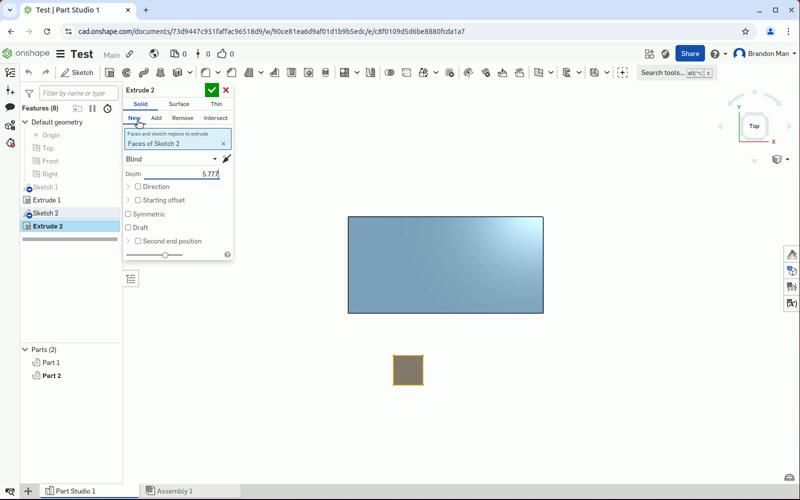
key(enter)
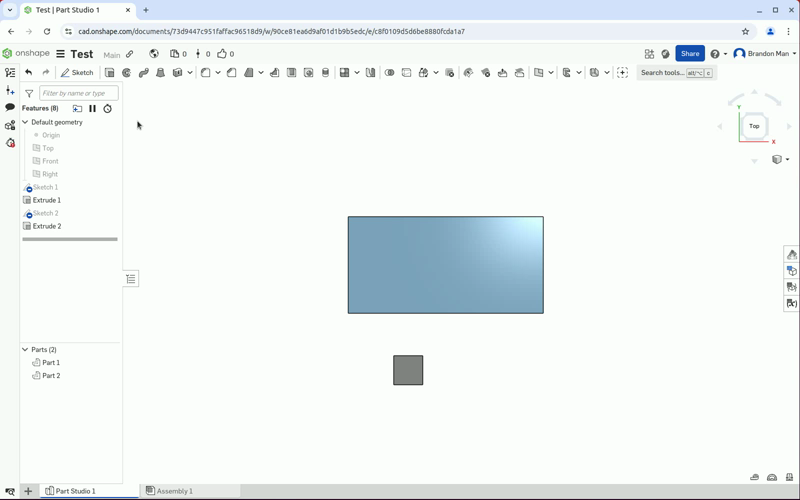
key(shift+h)
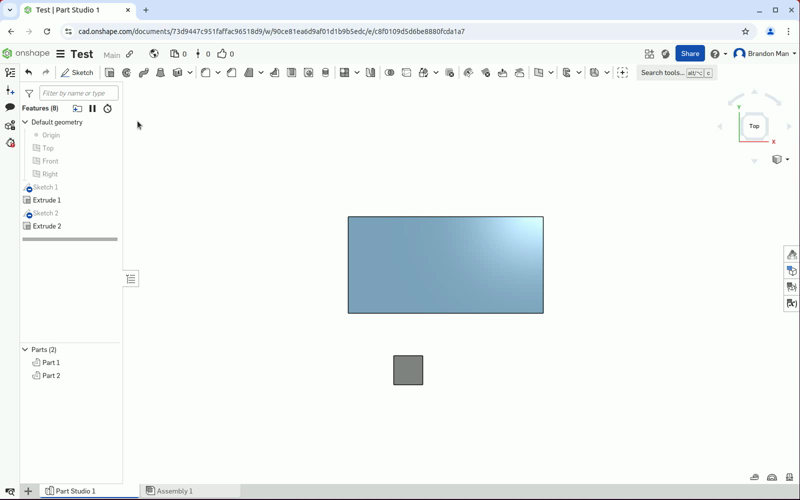
key(shift+h)
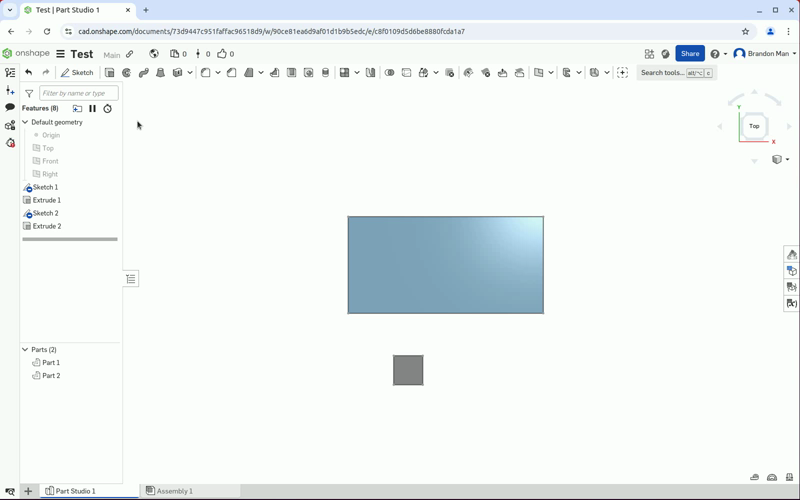
key(shift+7)
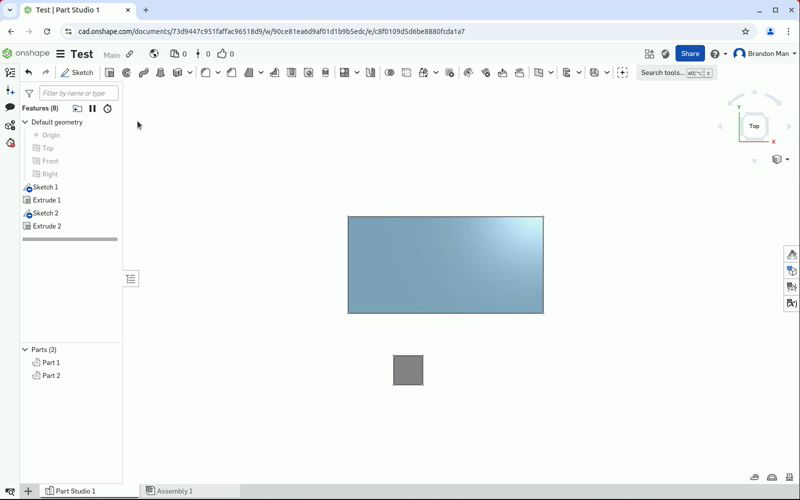
key(up, 3)
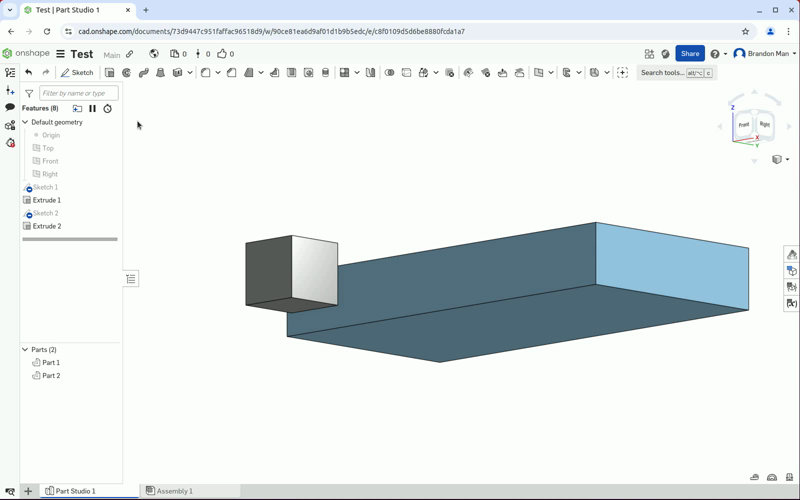
key(left, 3)
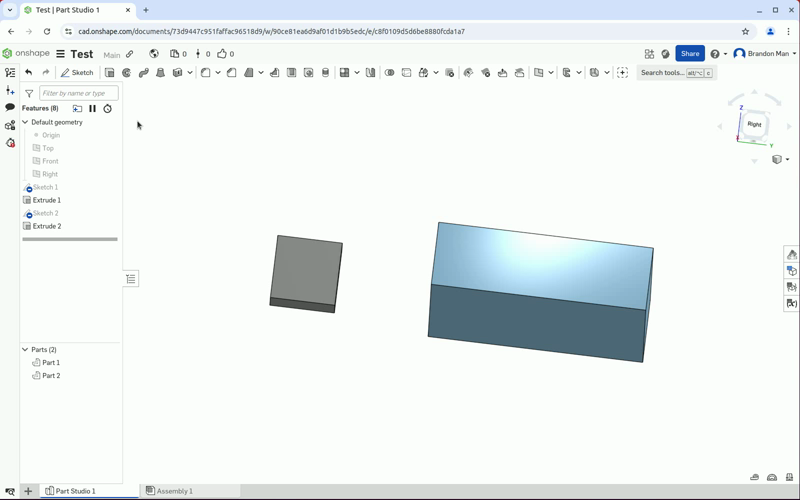
key(right, 3)
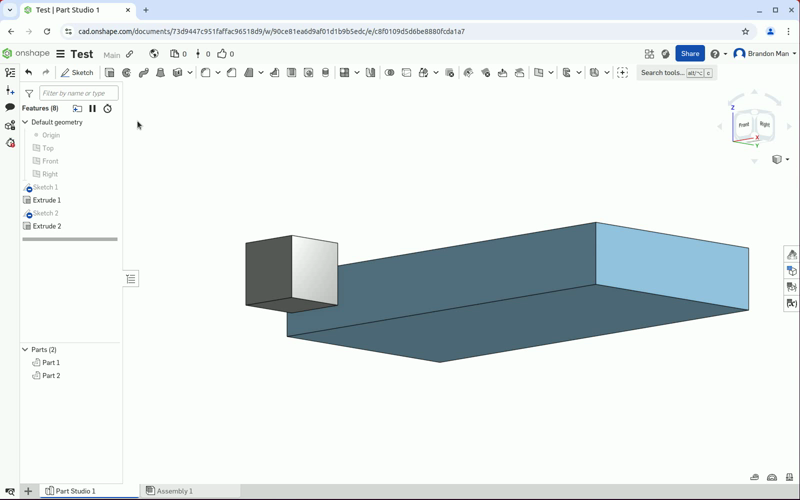
key(down, 3)
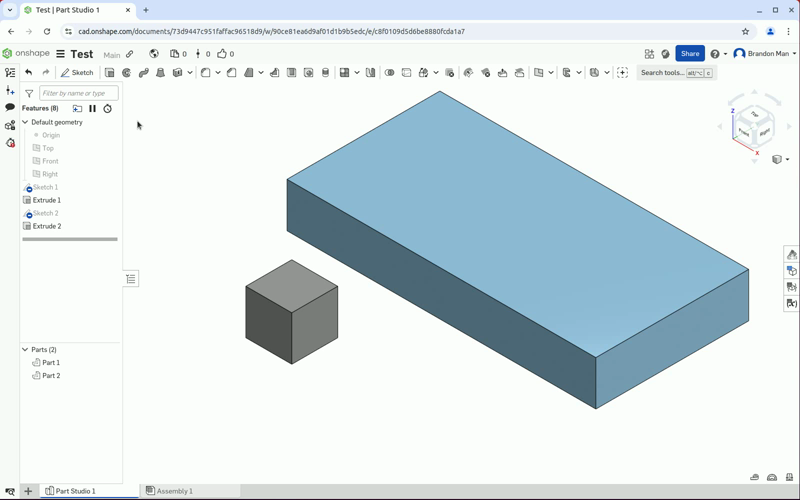
mouse_move(73, 189)
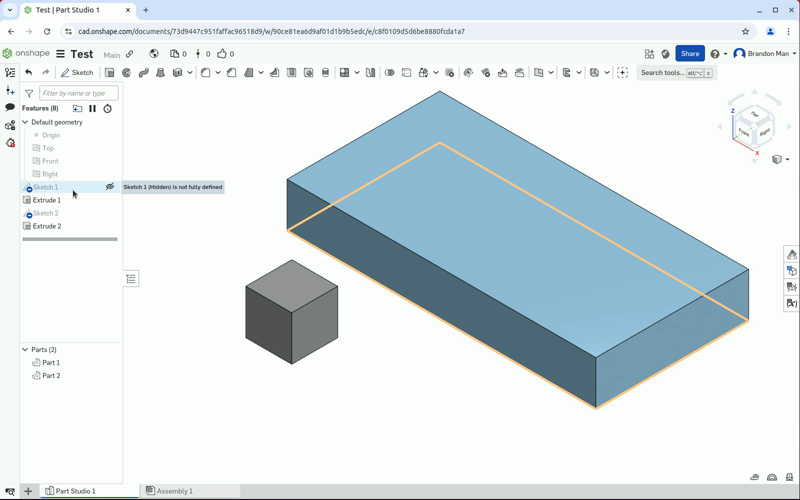
click(73, 189)